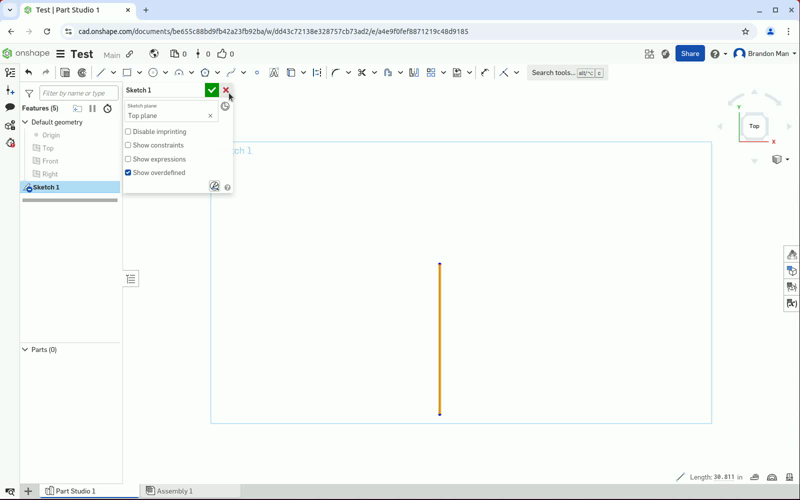
key(shift+h)
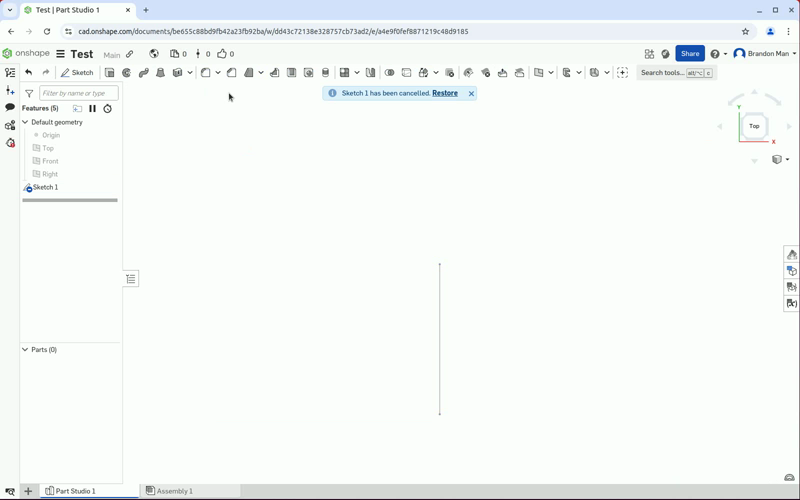
key(shift+s)
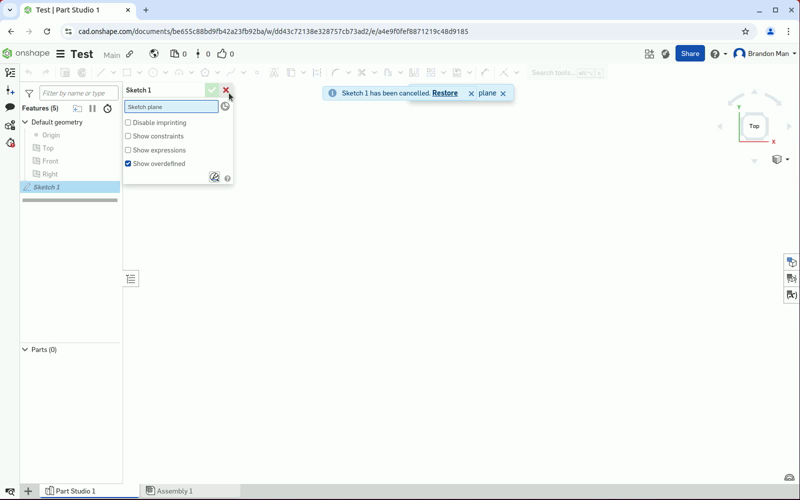
mouse_move(73, 150)
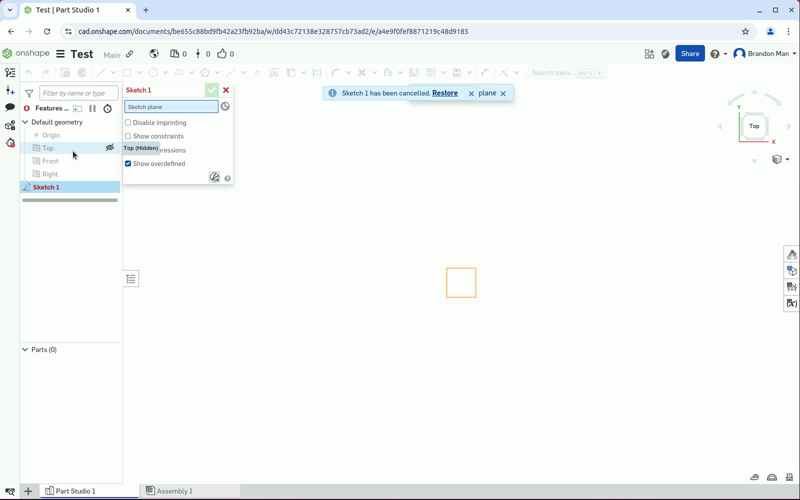
click(73, 150)
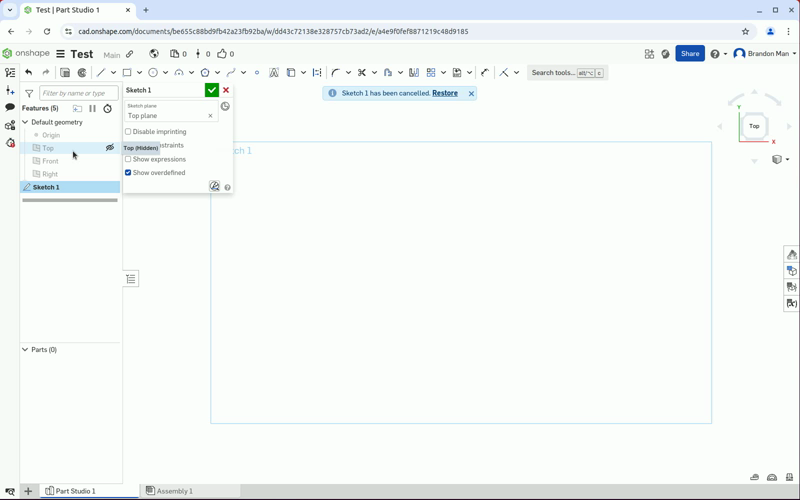
mouse_move(73, 352)
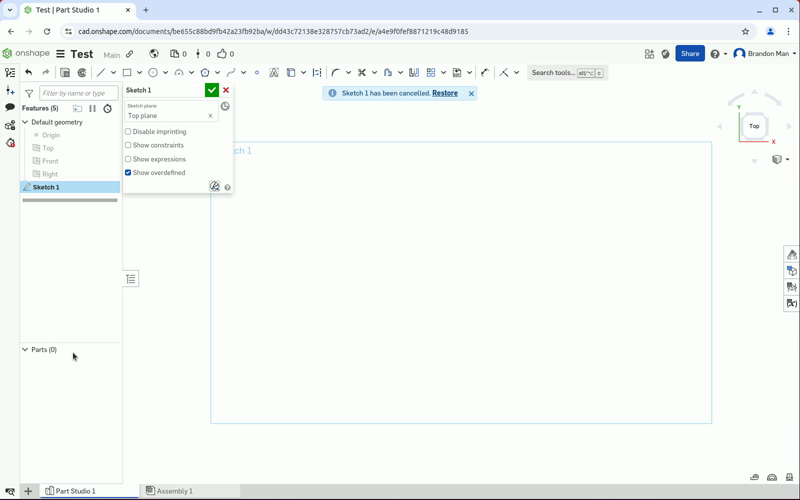
key(y)
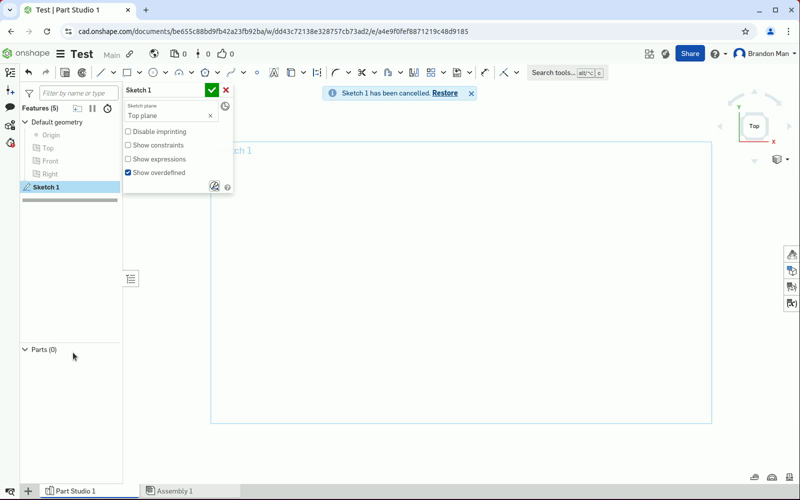
key(c)
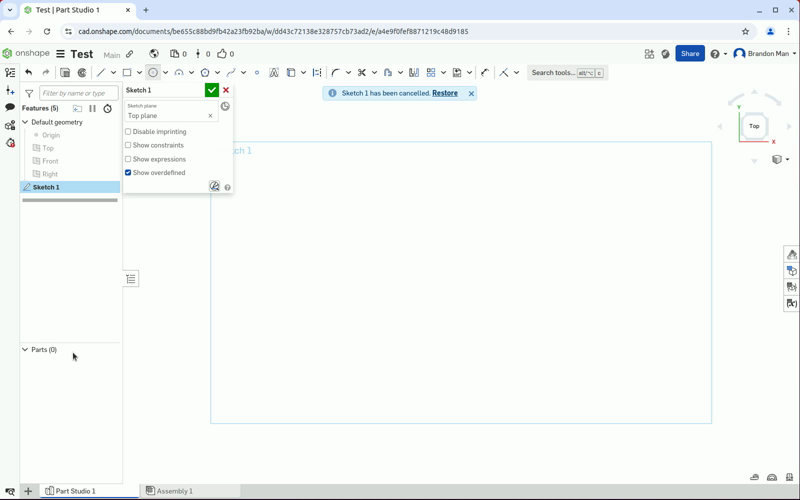
key_down(shift)
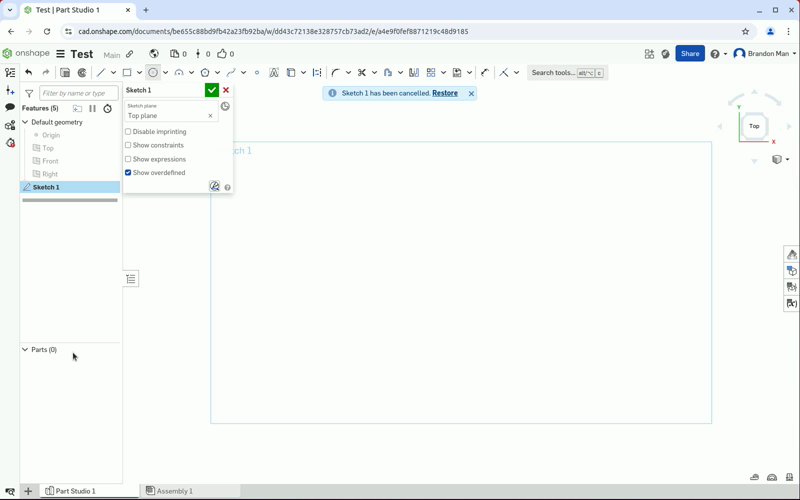
mouse_move(461, 282)
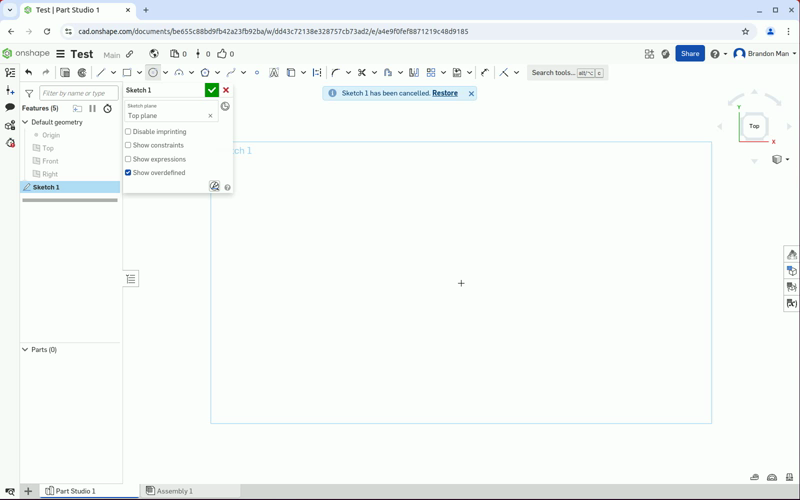
click(461, 282)
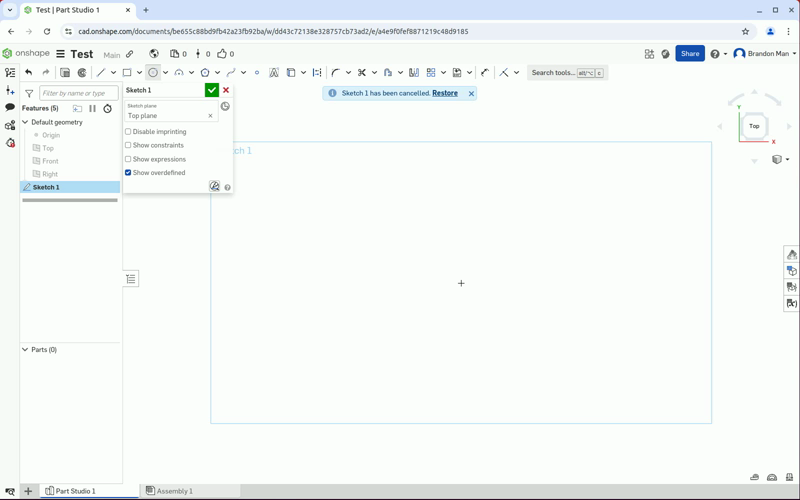
key_up(shift)
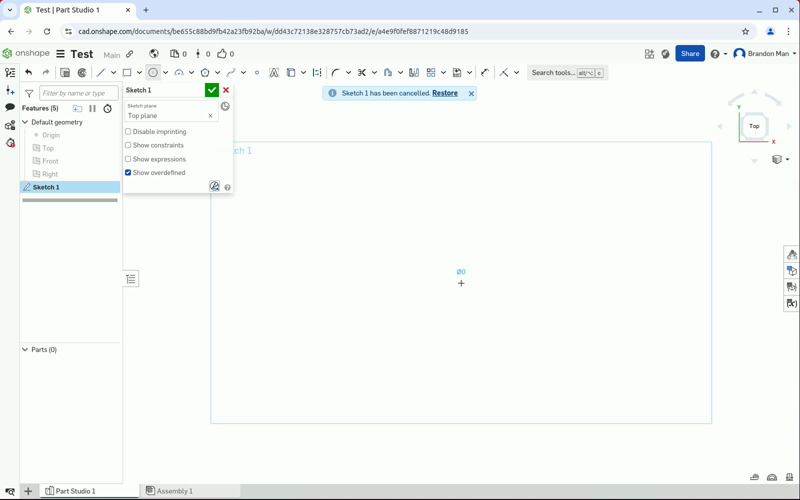
mouse_move(494, 282)
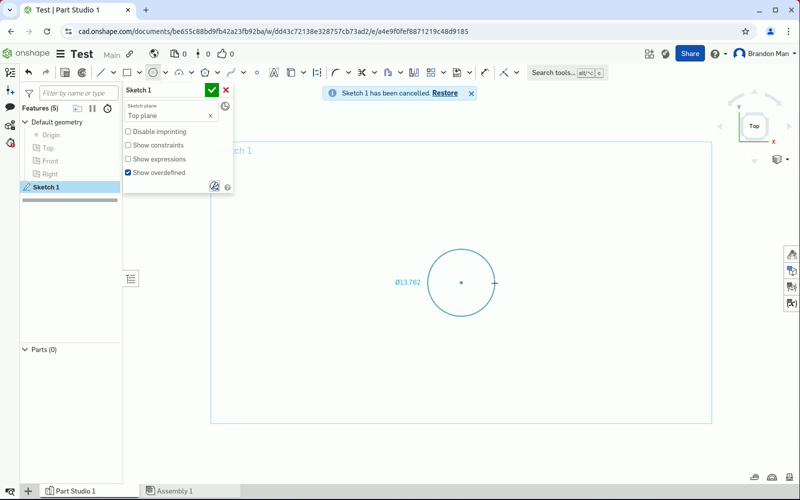
click(494, 282)
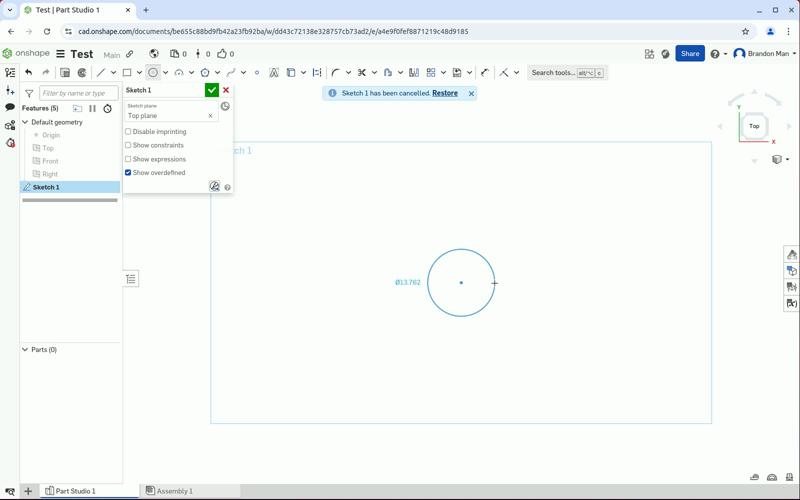
key(esc)
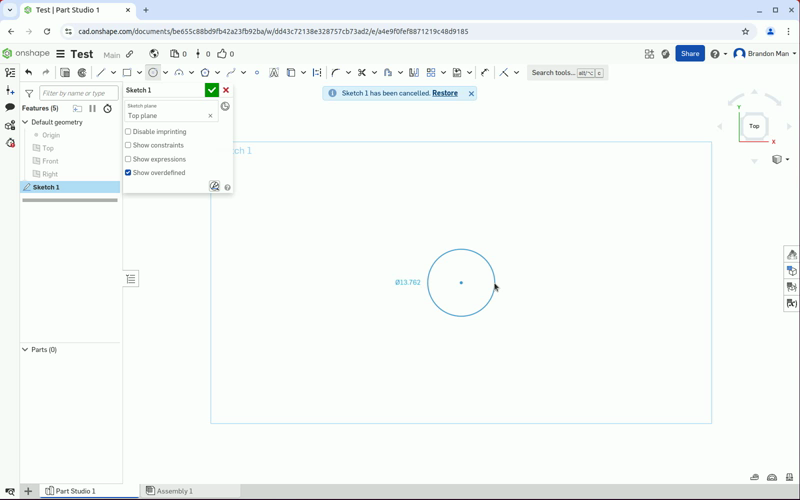
key(c)
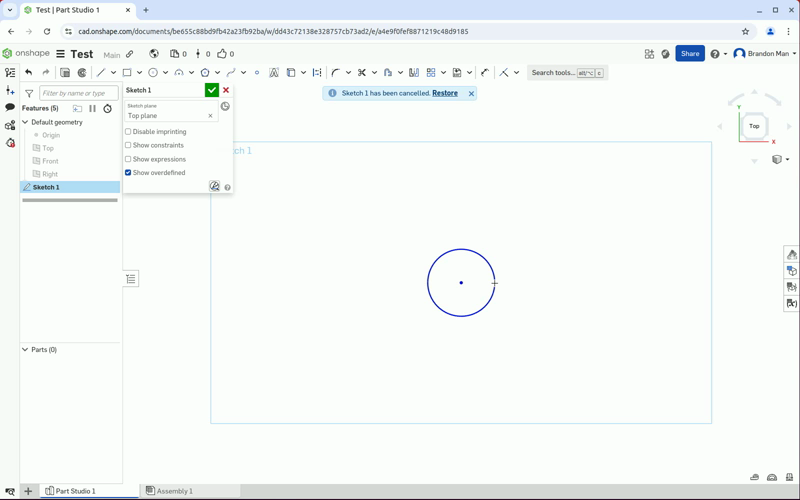
key_down(shift)
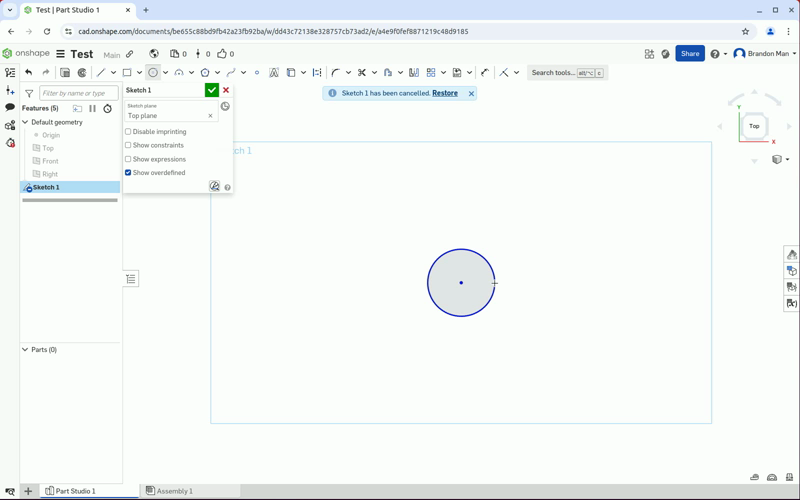
mouse_move(461, 282)
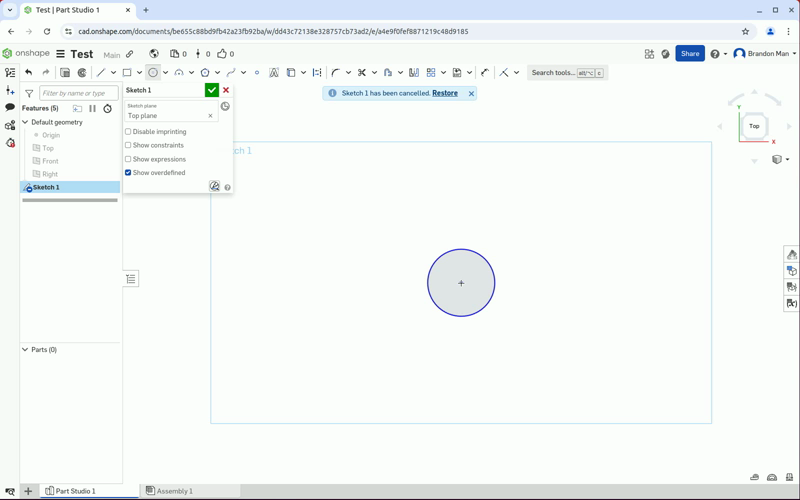
click(461, 282)
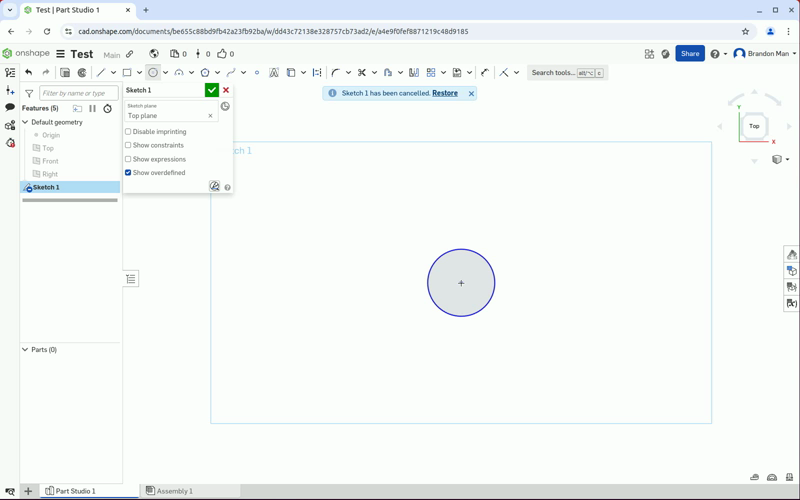
key_up(shift)
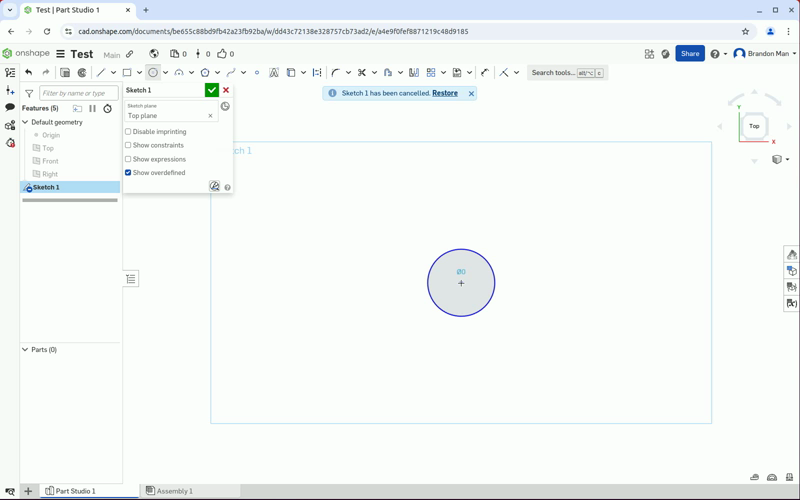
mouse_move(489, 282)
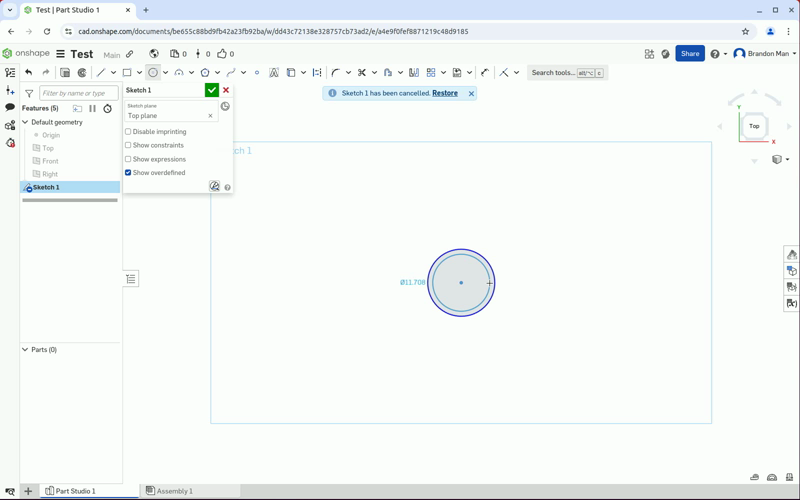
click(489, 282)
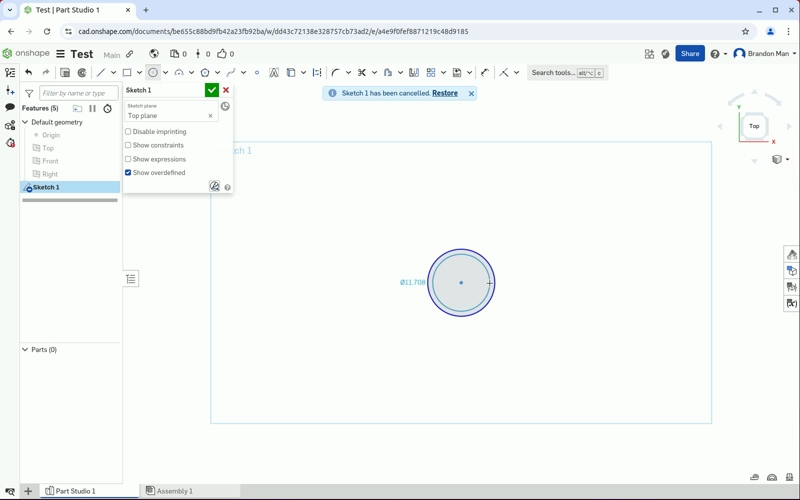
key(esc)
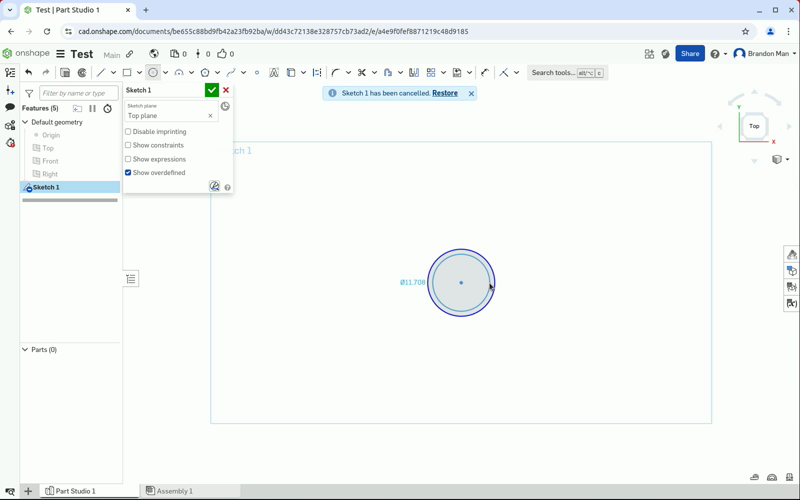
mouse_move(482, 261)
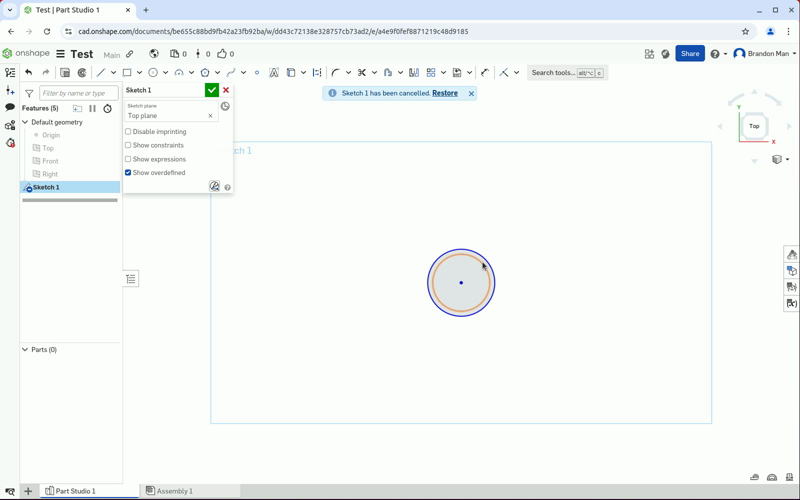
scroll(6)
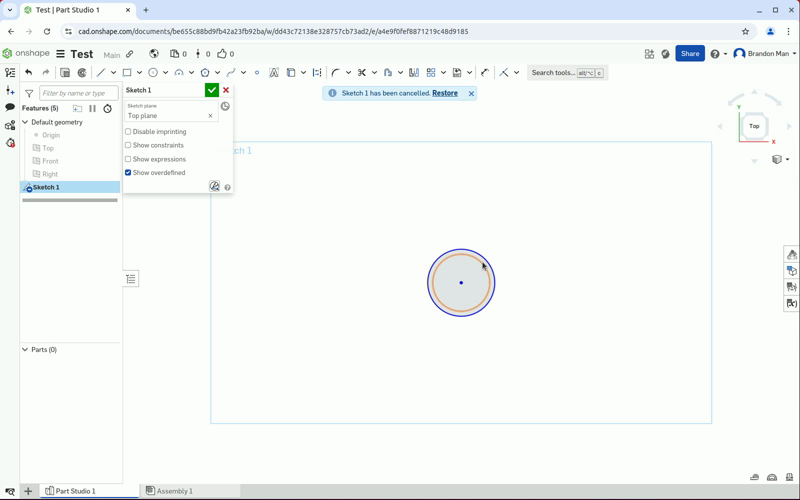
scroll(6)
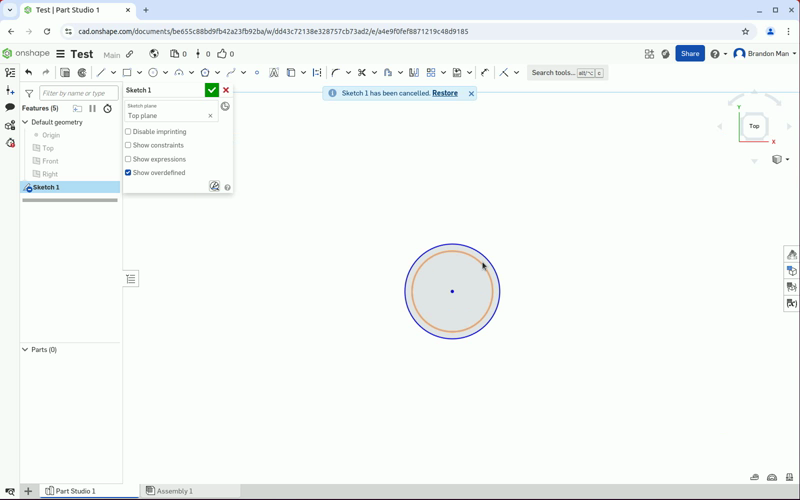
scroll(6)
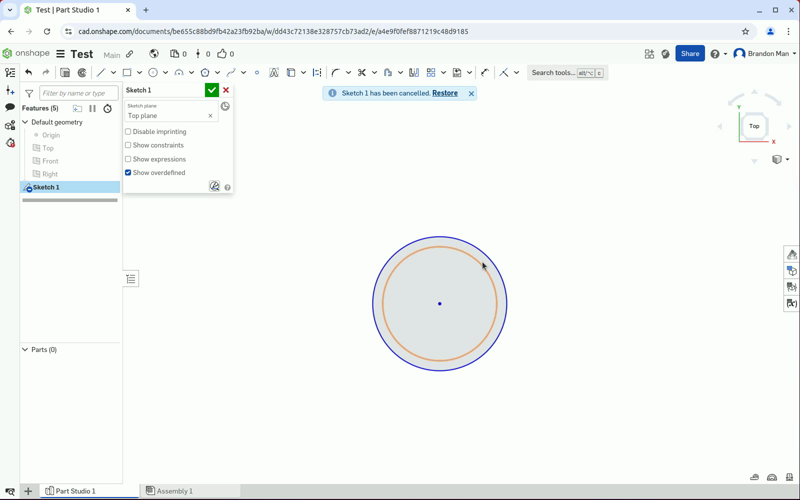
scroll(6)
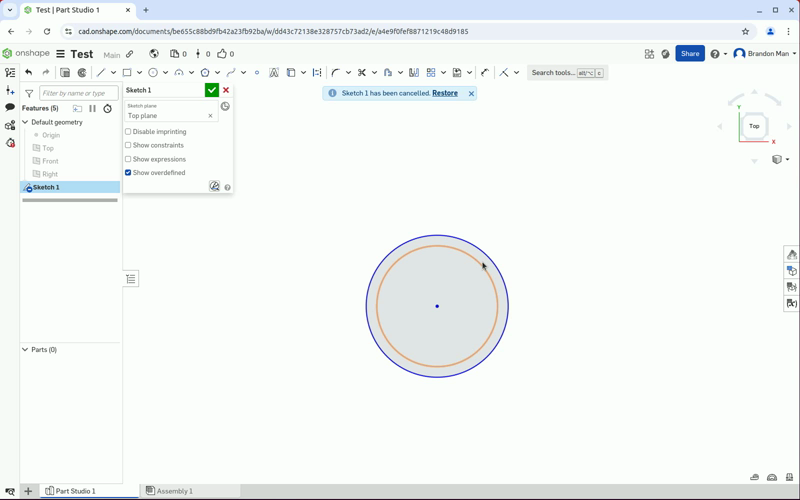
scroll(6)
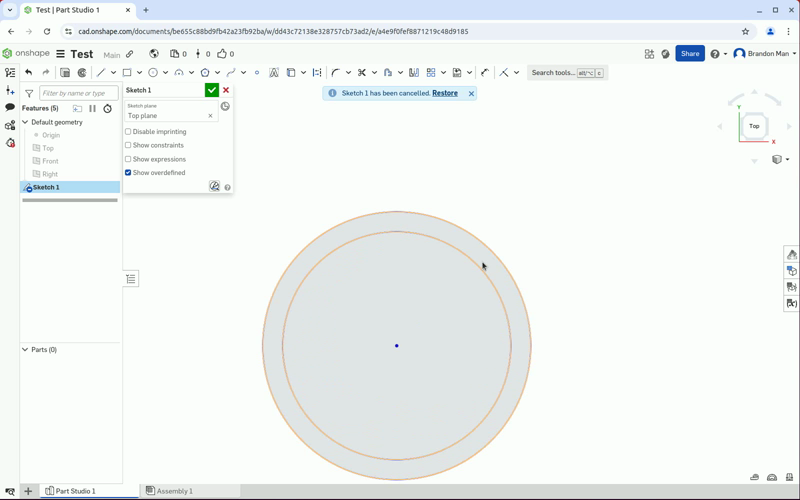
scroll(6)
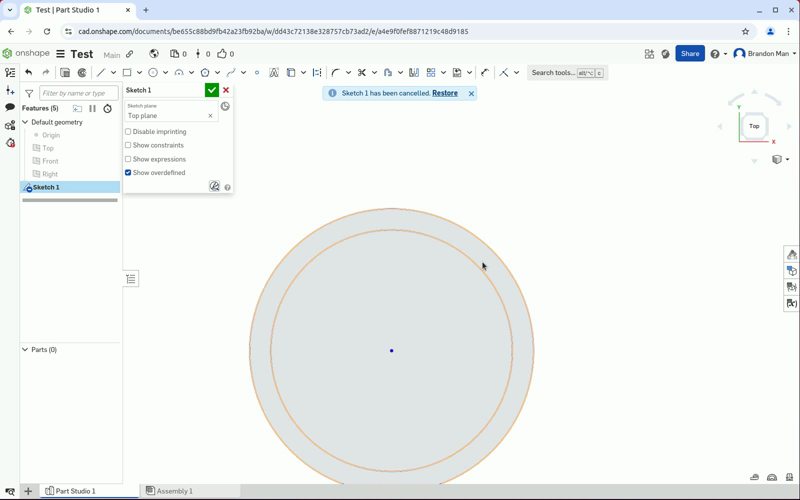
scroll(6)
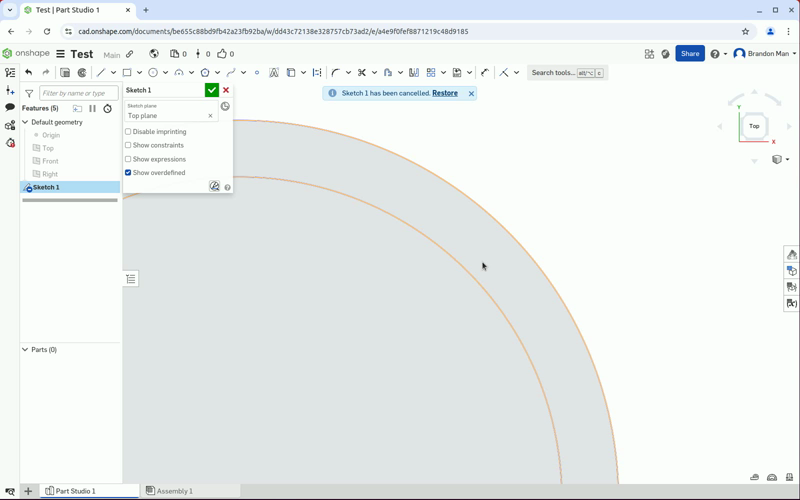
click(482, 261)
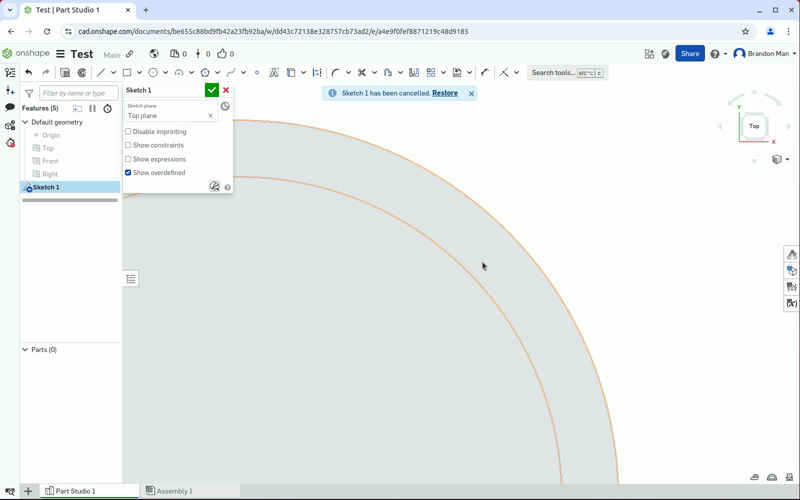
scroll(-6)
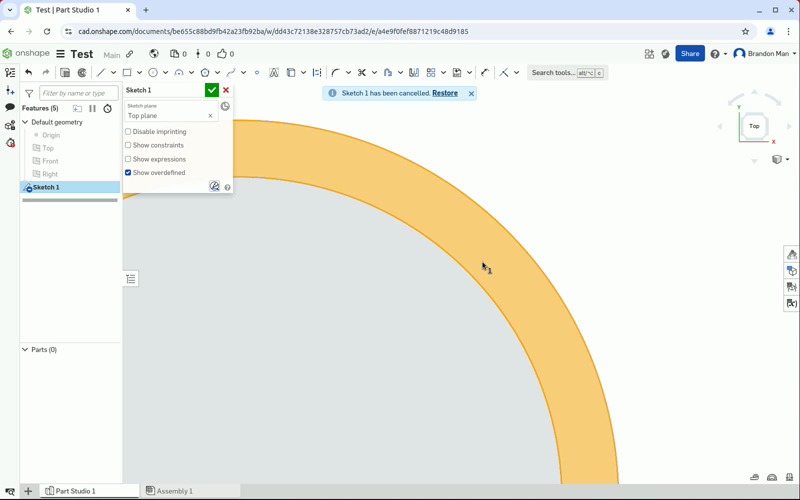
scroll(-6)
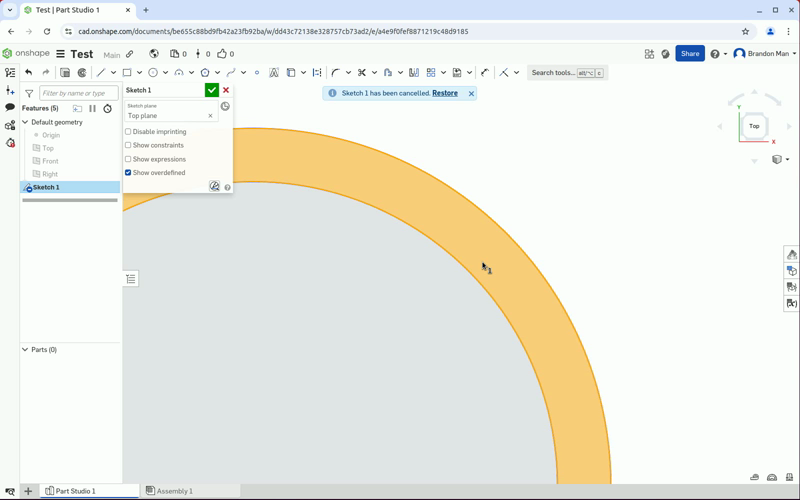
scroll(-6)
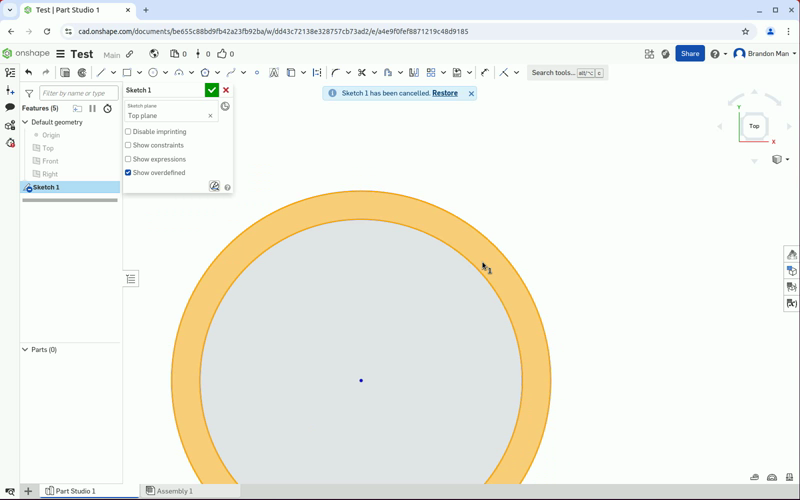
scroll(-6)
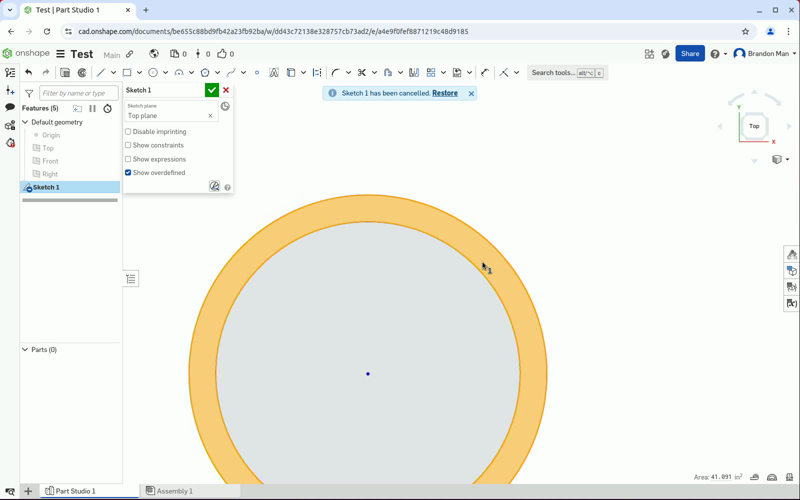
scroll(-6)
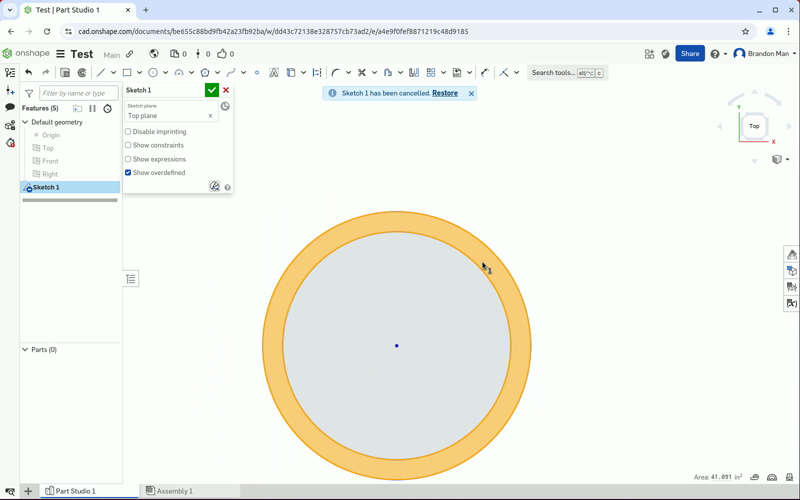
scroll(-6)
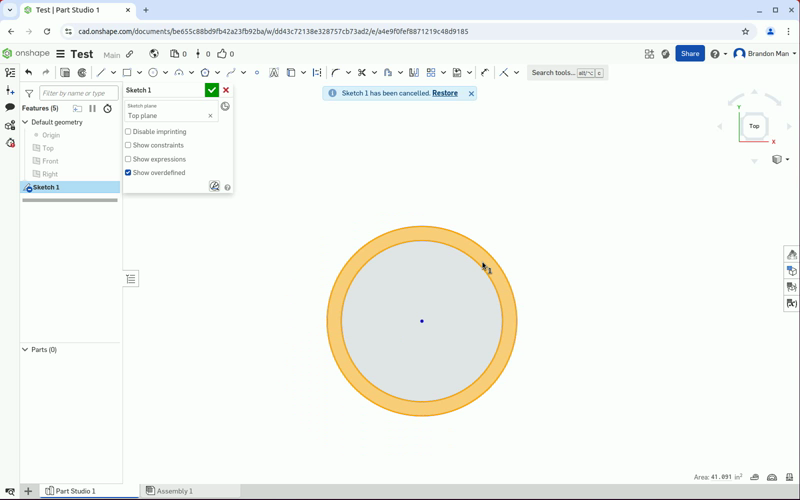
scroll(-6)
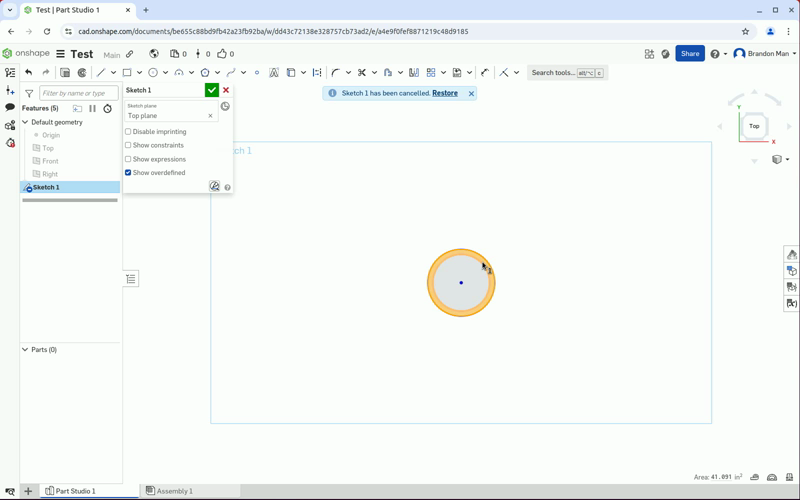
mouse_move(73, 352)
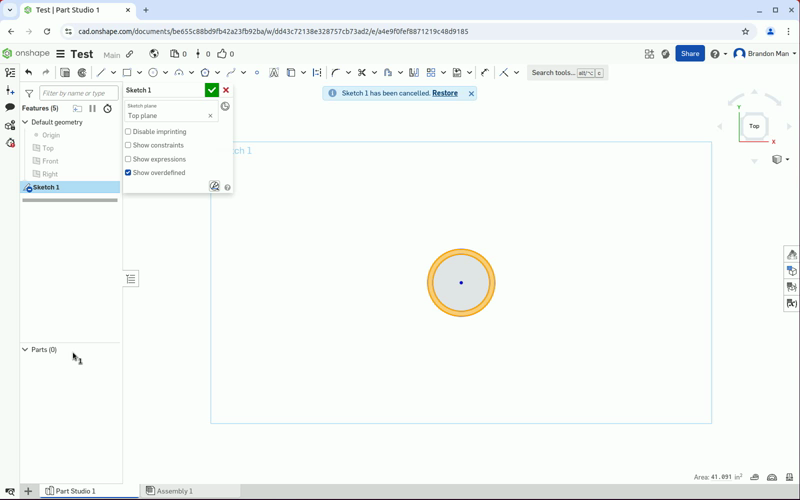
key(shift+y)
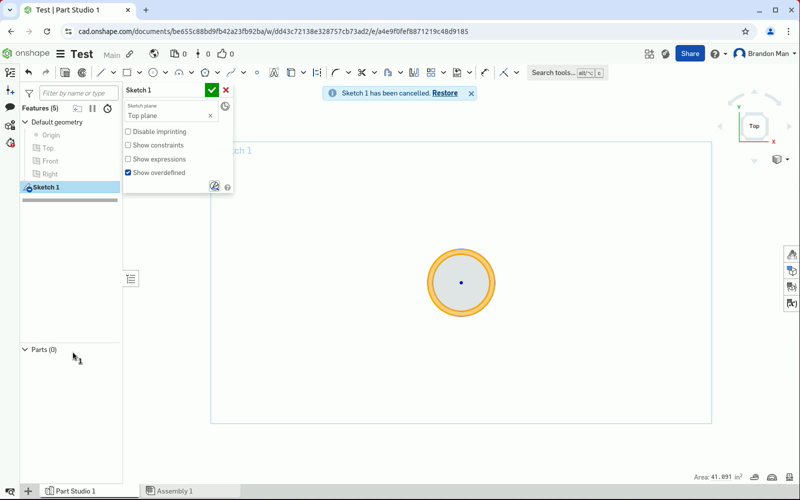
key(shift+e)
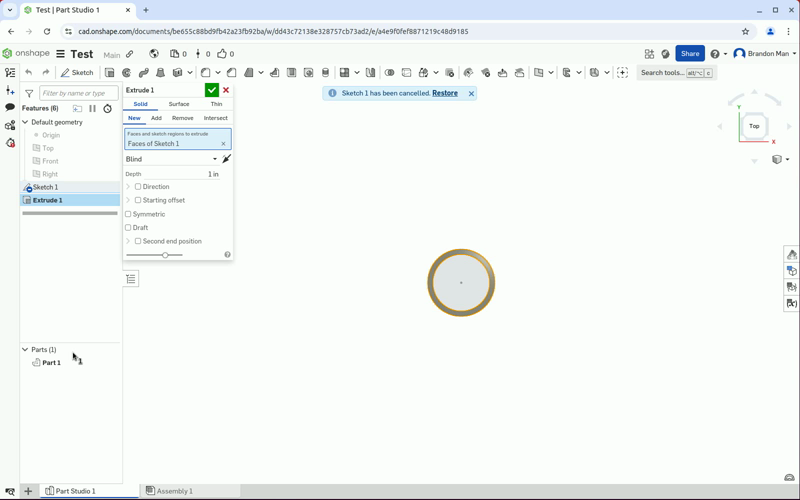
mouse_move(143, 106)
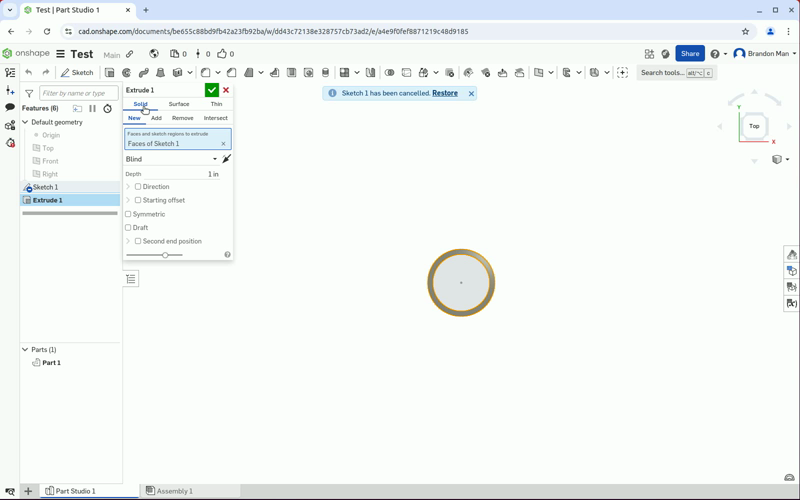
click(143, 106)
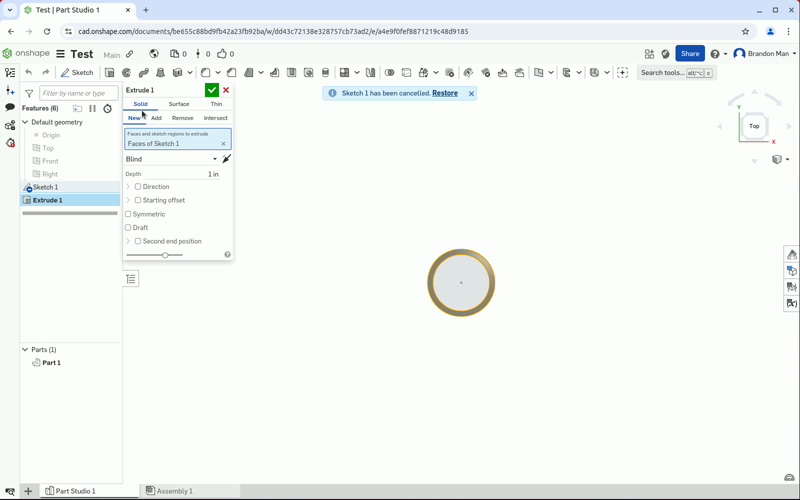
mouse_move(137, 120)
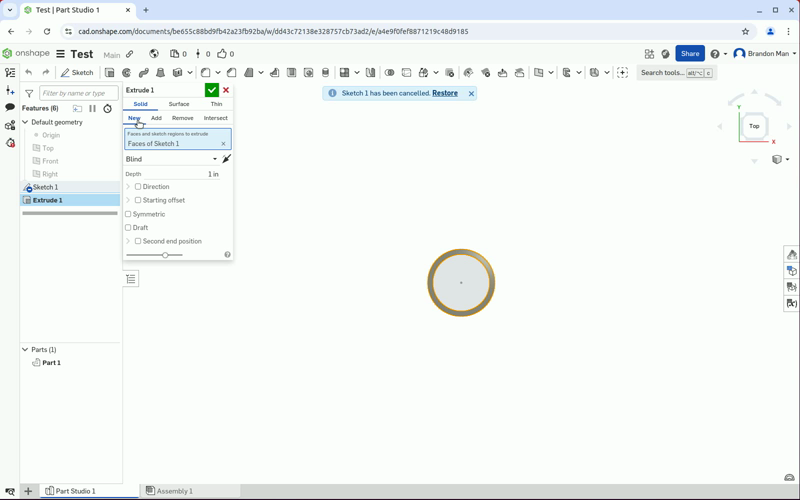
click(137, 120)
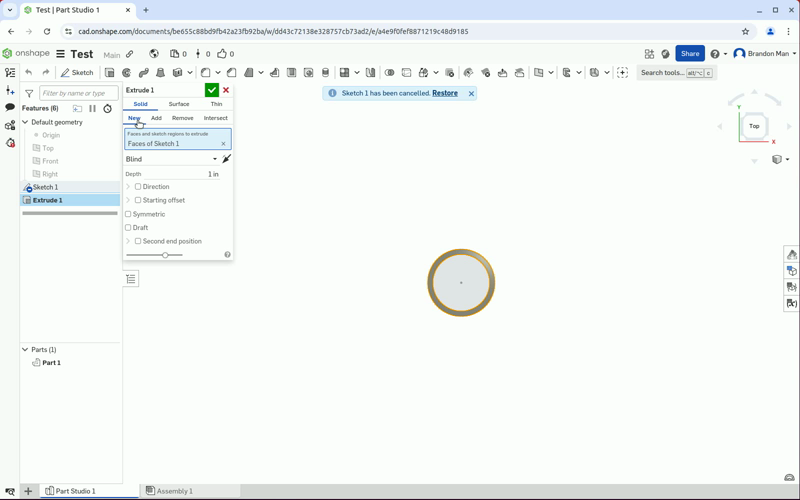
key(tab, 4)
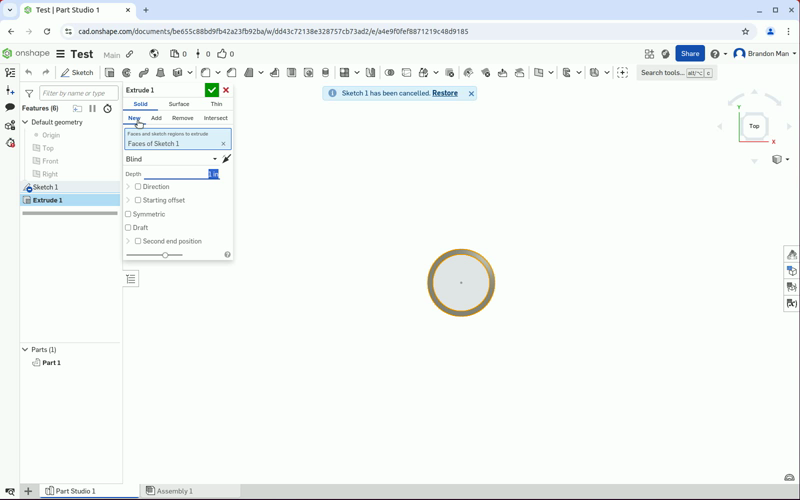
text(0.963)
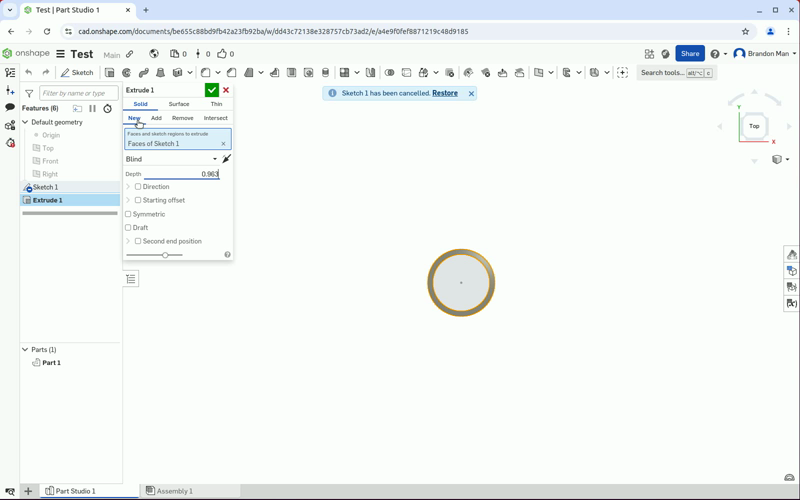
key(enter)
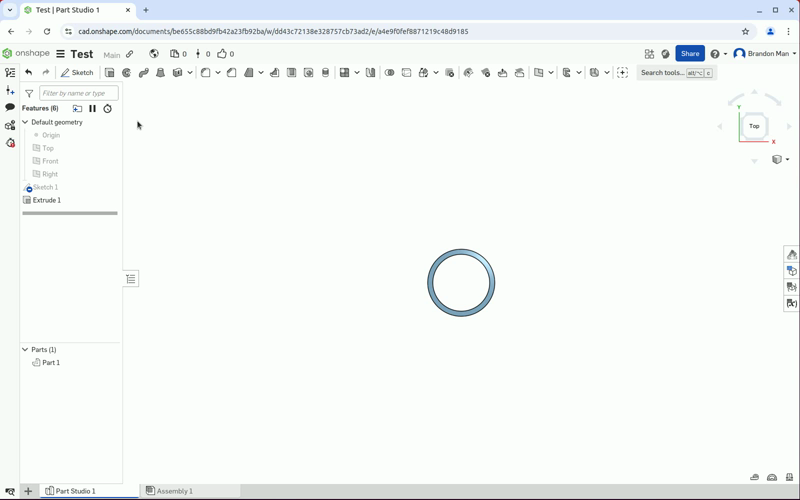
key(shift+h)
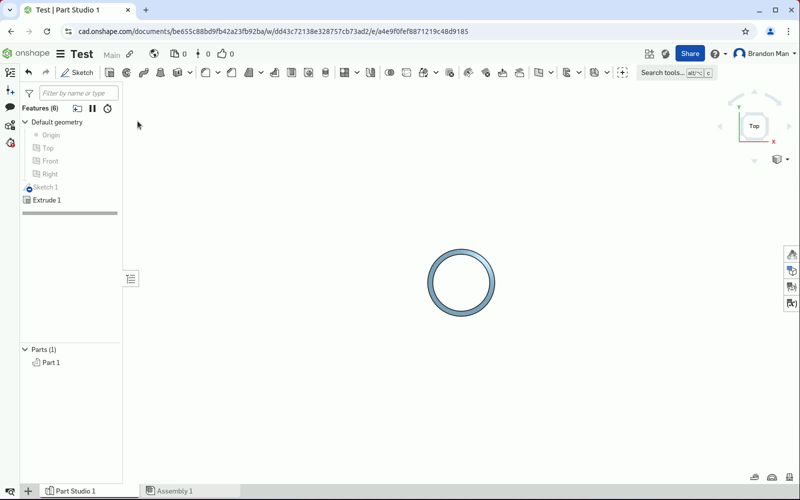
key(shift+h)
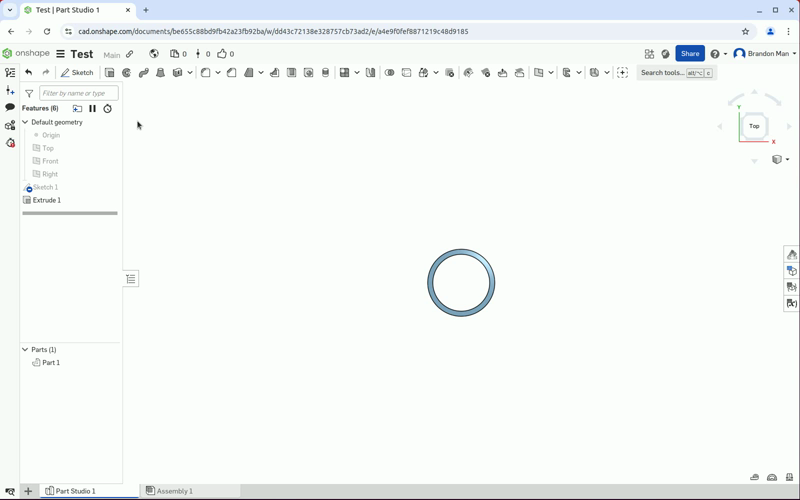
mouse_move(73, 189)
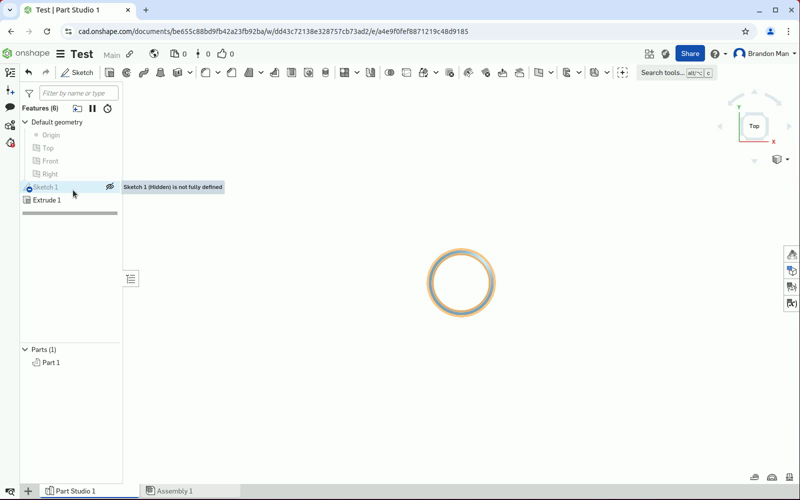
click(73, 189)
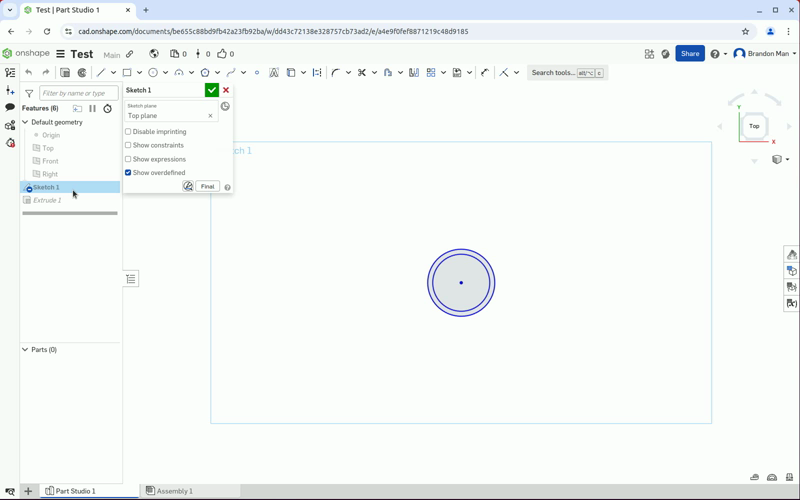
mouse_move(229, 92)
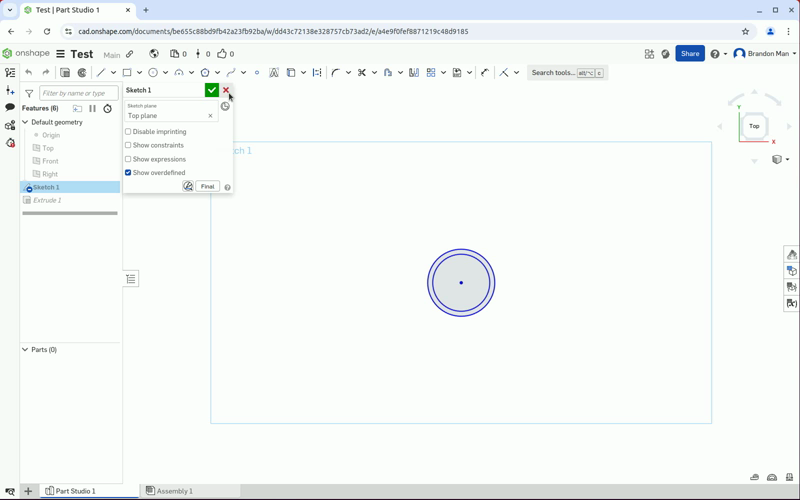
click(229, 92)
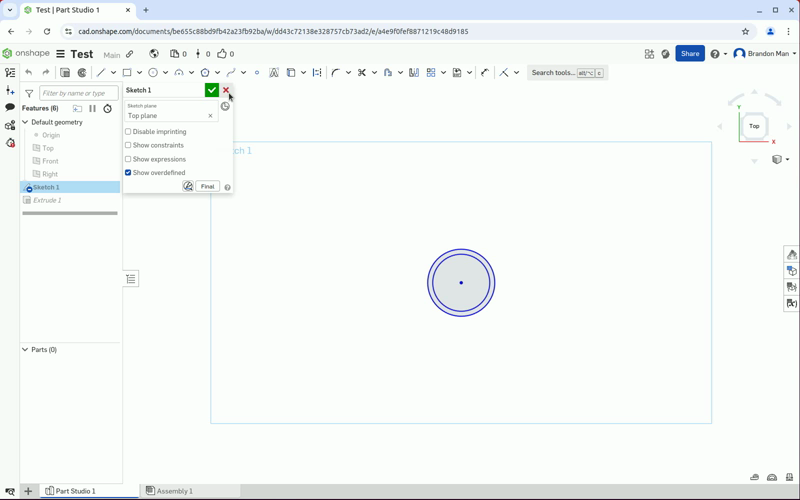
key(shift+s)
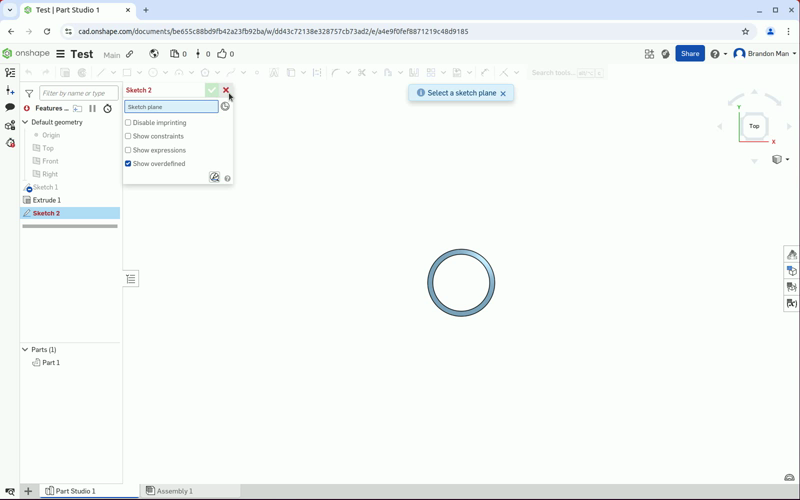
mouse_move(73, 150)
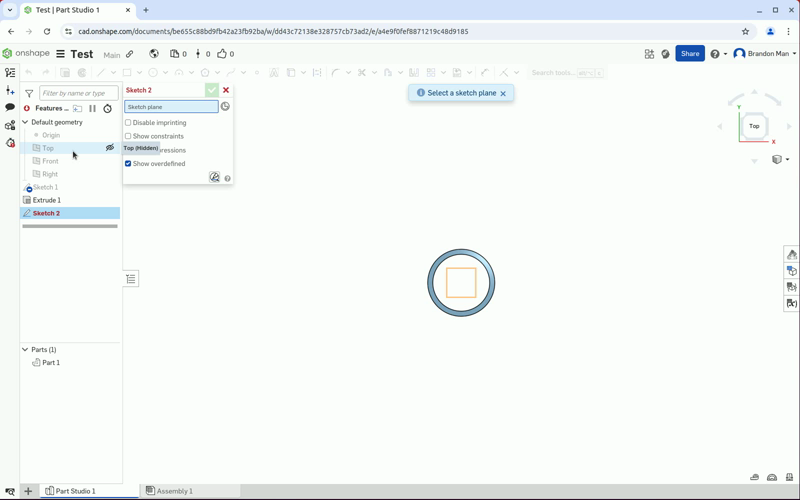
click(73, 150)
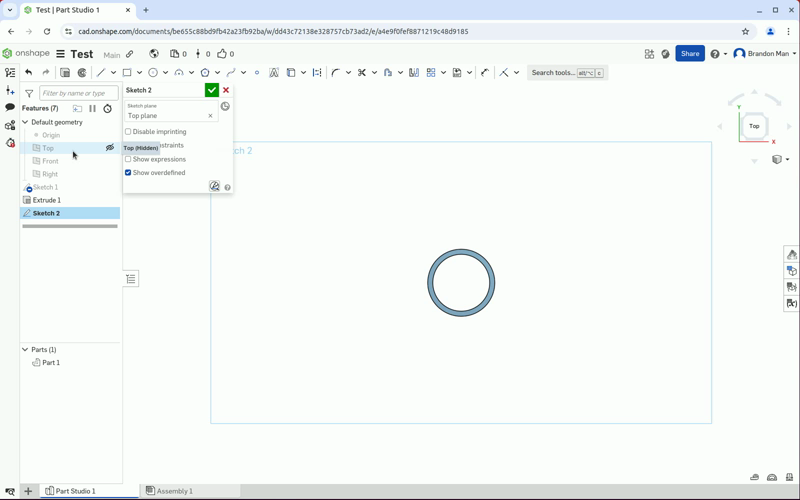
mouse_move(73, 352)
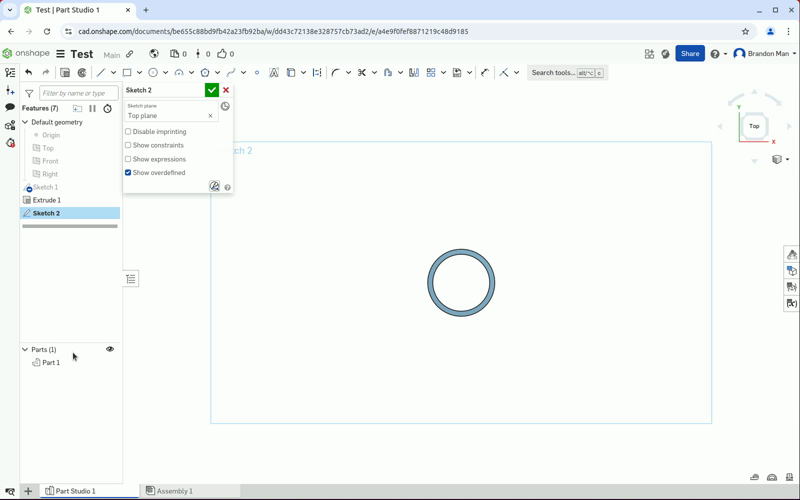
key(y)
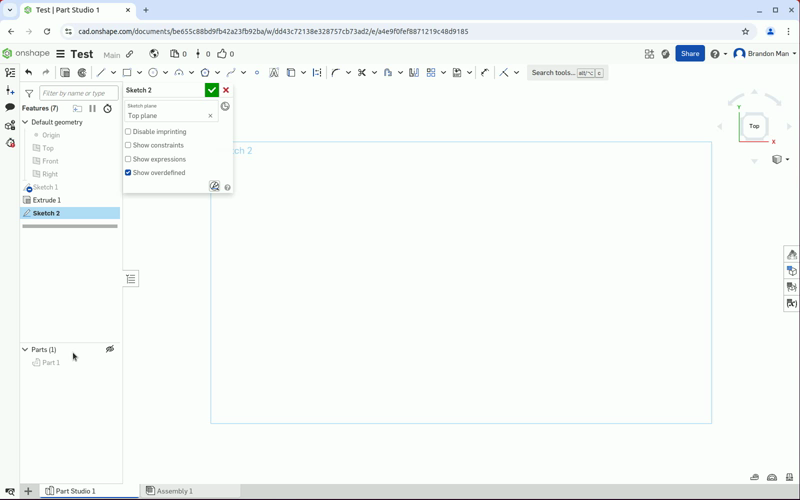
key(c)
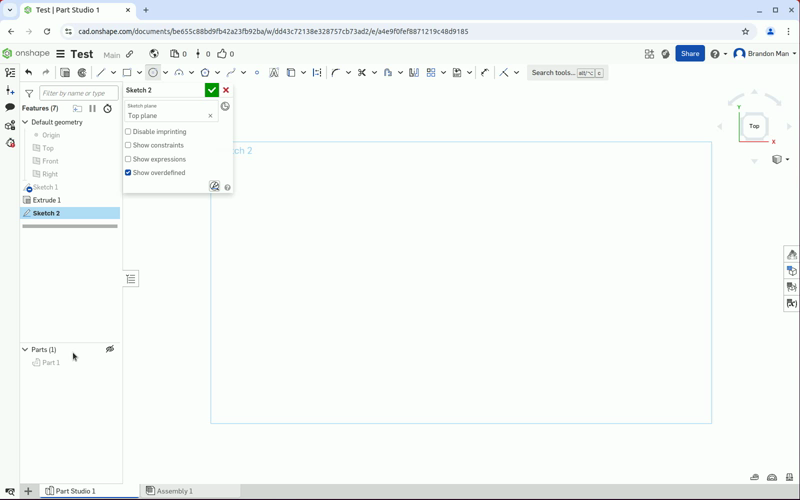
key_down(shift)
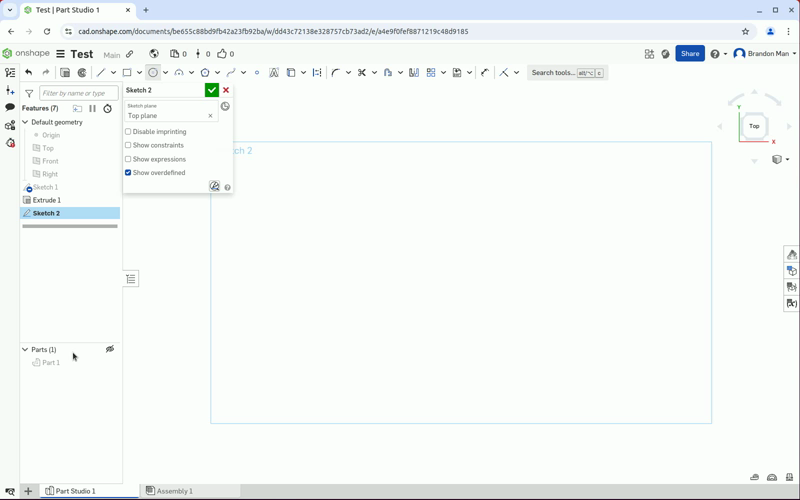
mouse_move(461, 282)
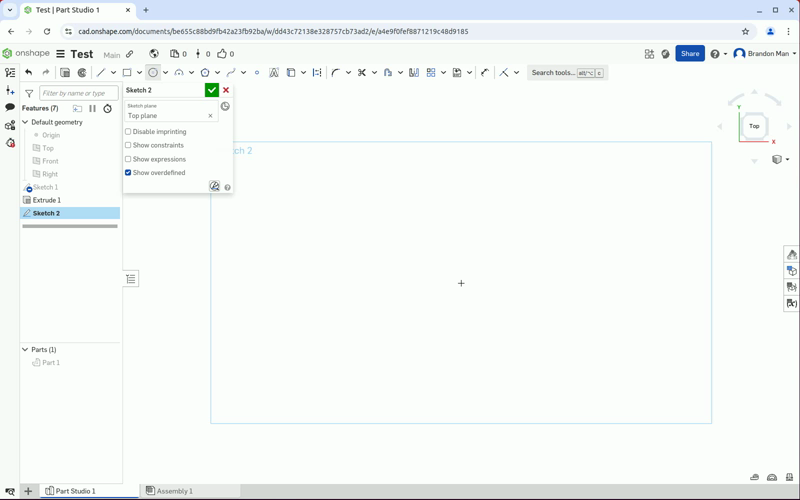
click(461, 282)
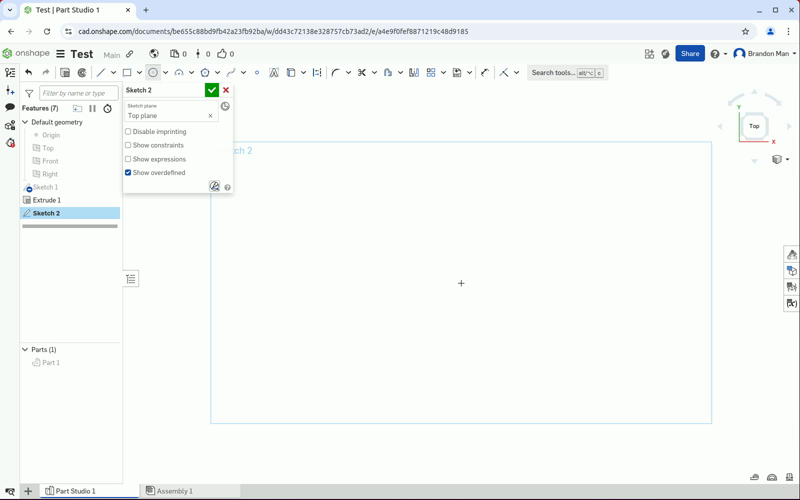
key_up(shift)
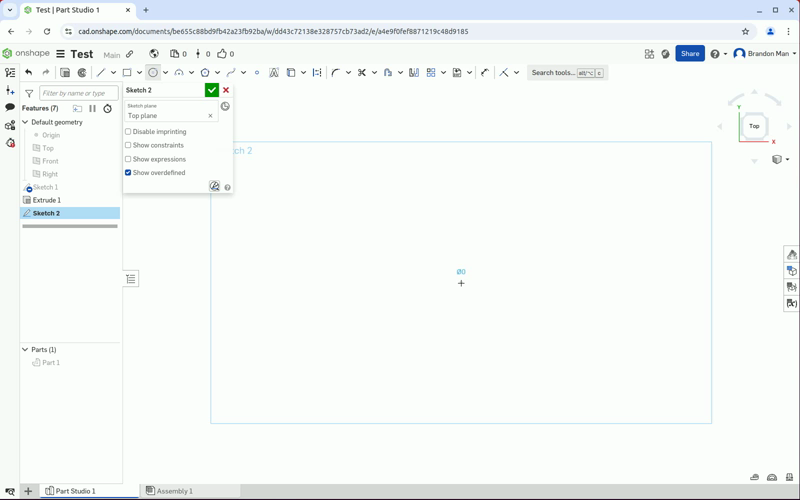
mouse_move(490, 282)
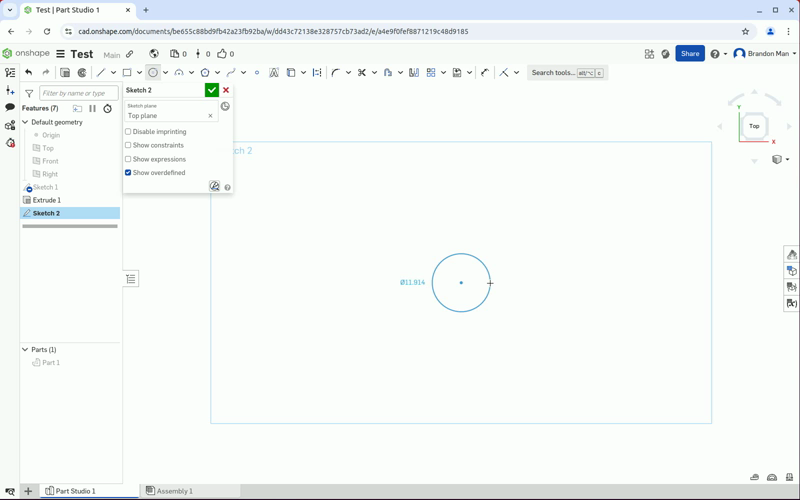
click(490, 282)
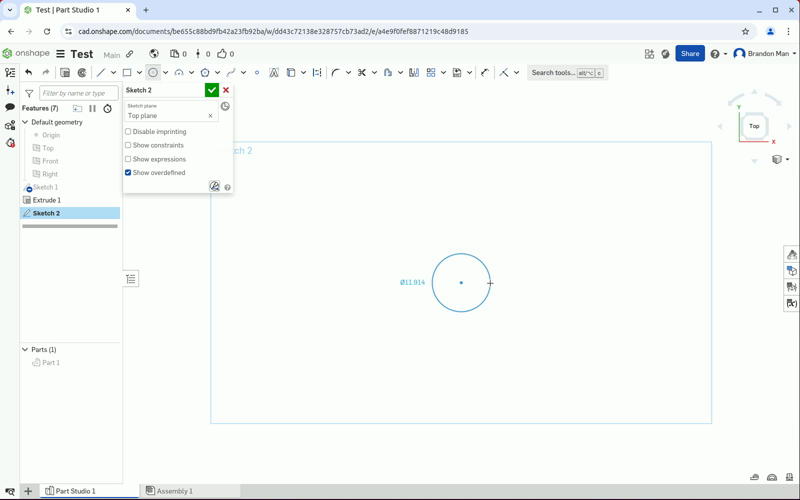
key(esc)
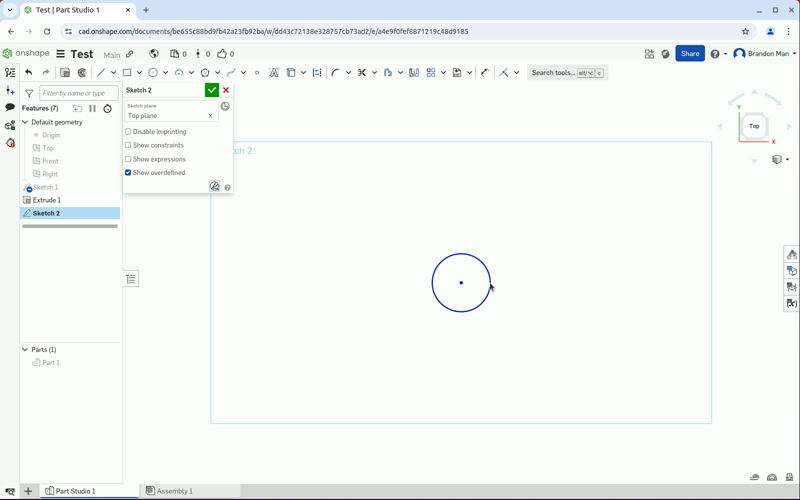
mouse_move(462, 270)
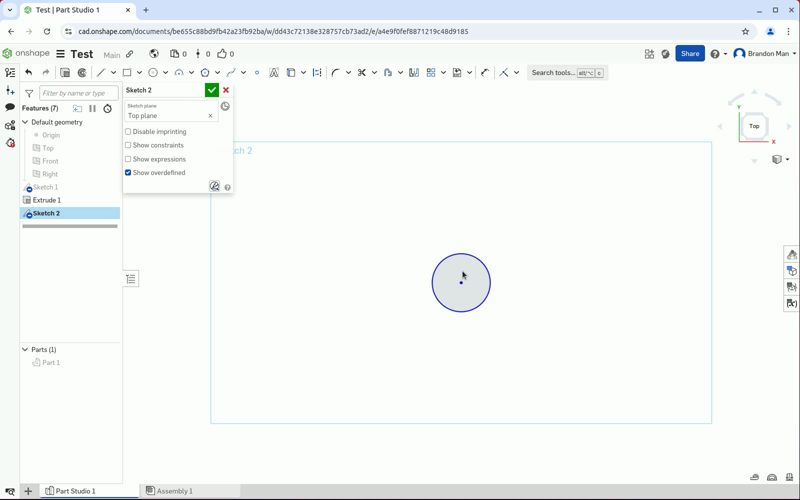
click(462, 270)
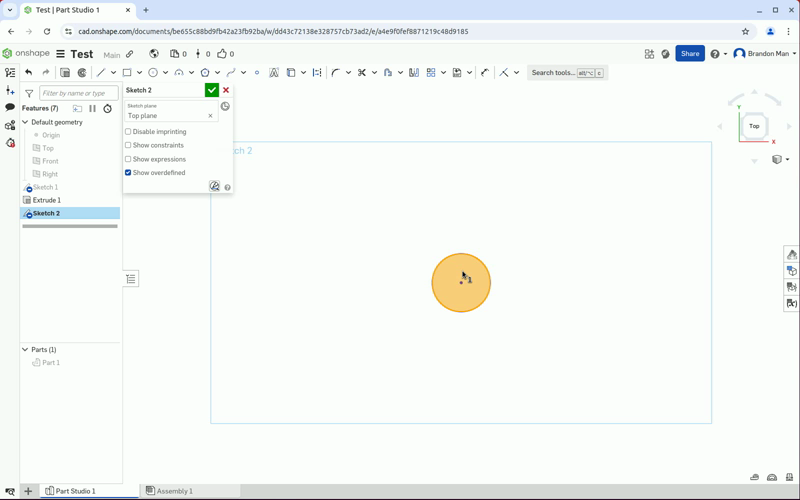
mouse_move(73, 352)
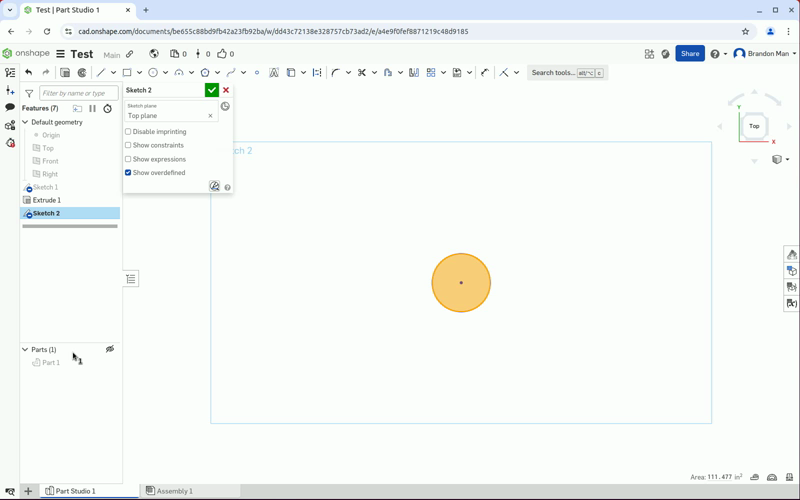
key(shift+y)
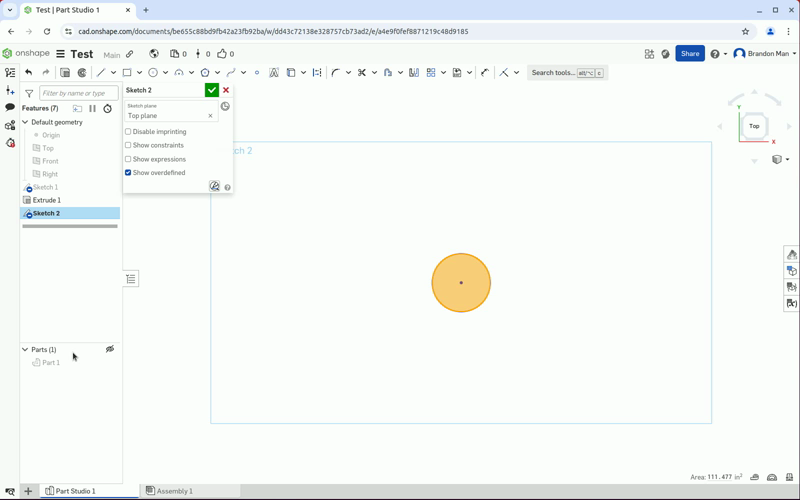
key(shift+e)
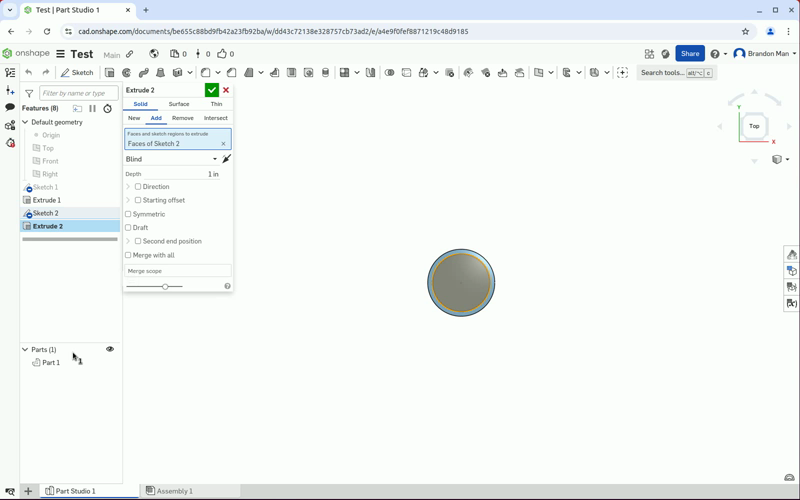
mouse_move(143, 106)
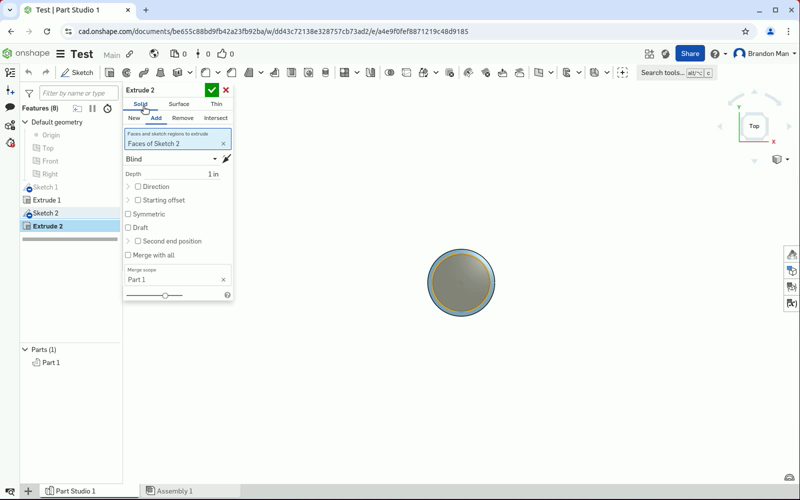
click(143, 106)
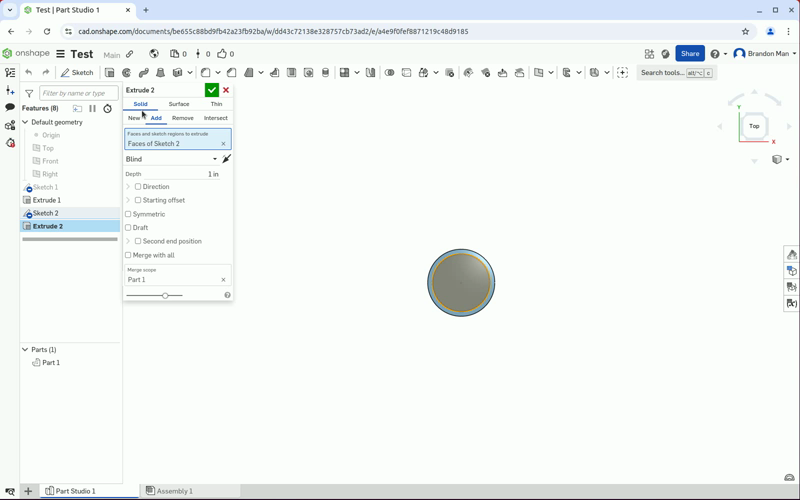
mouse_move(137, 120)
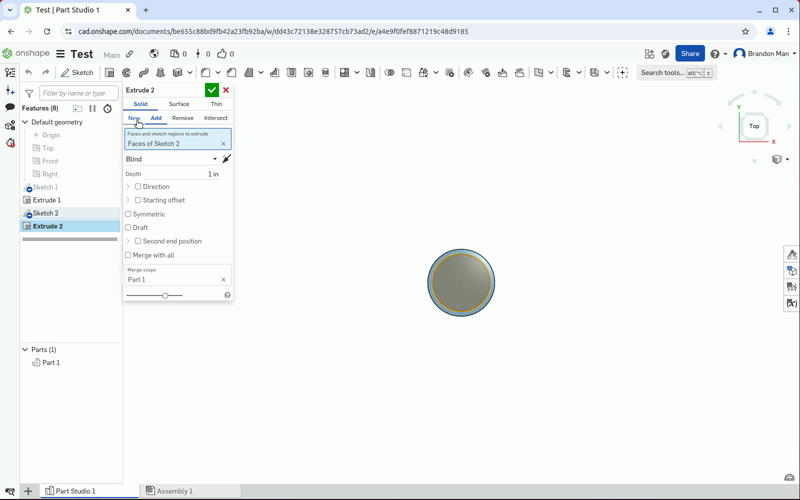
click(137, 120)
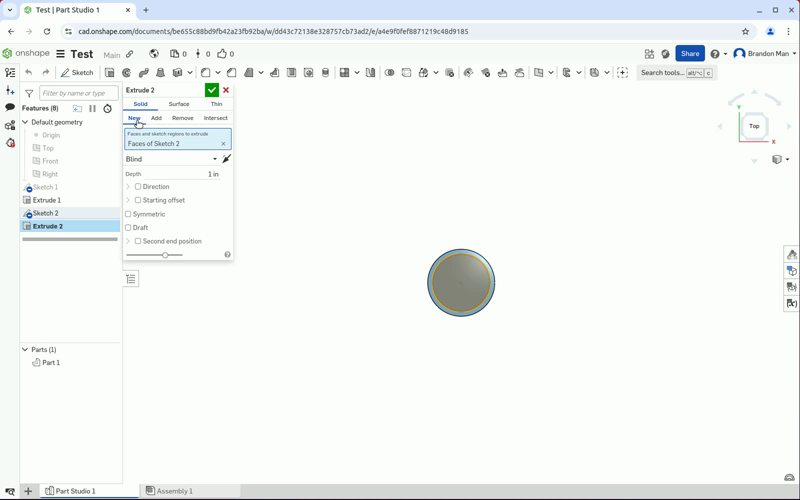
key(tab, 4)
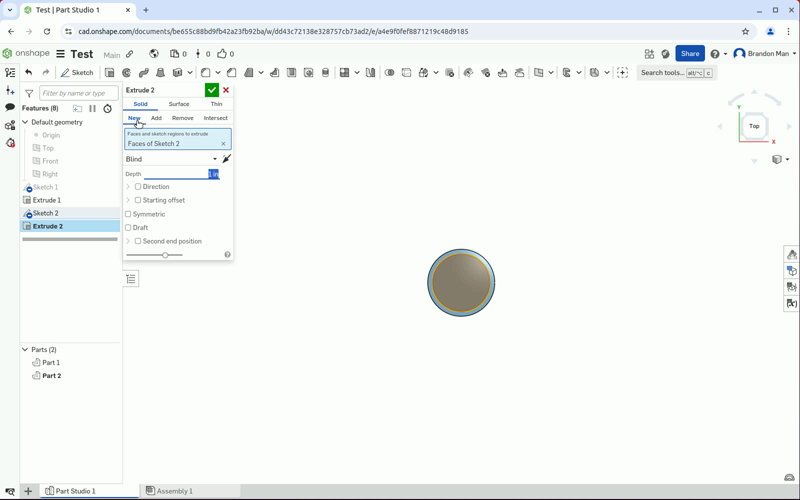
text(0.963)
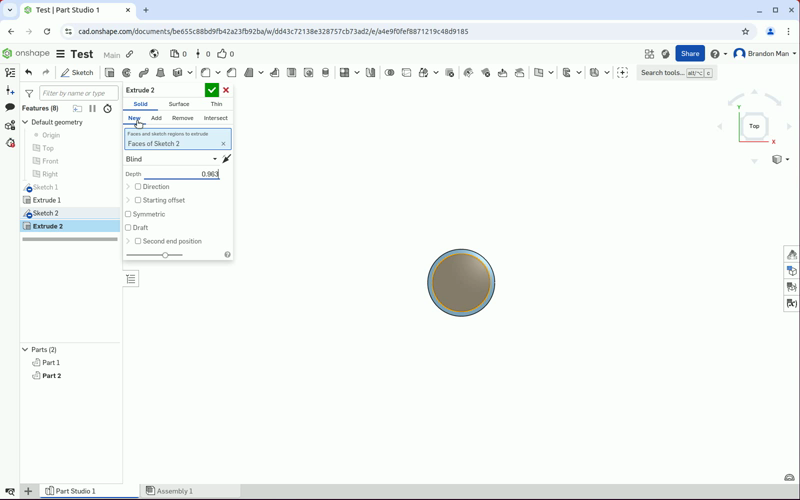
key(enter)
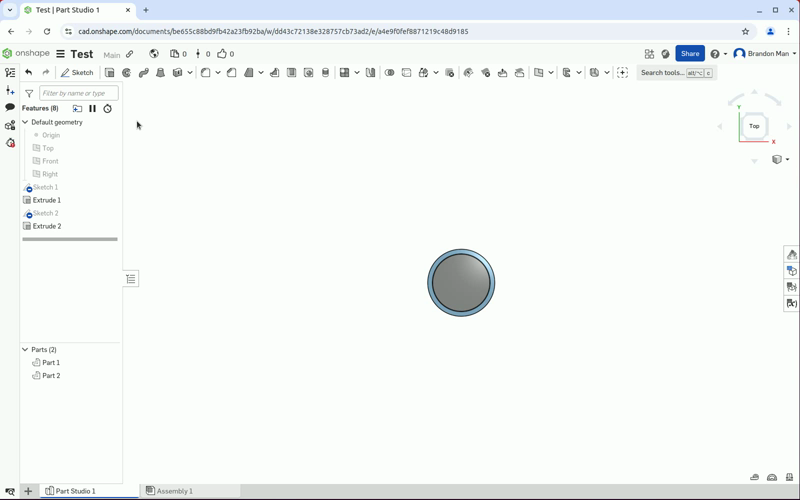
key(shift+h)
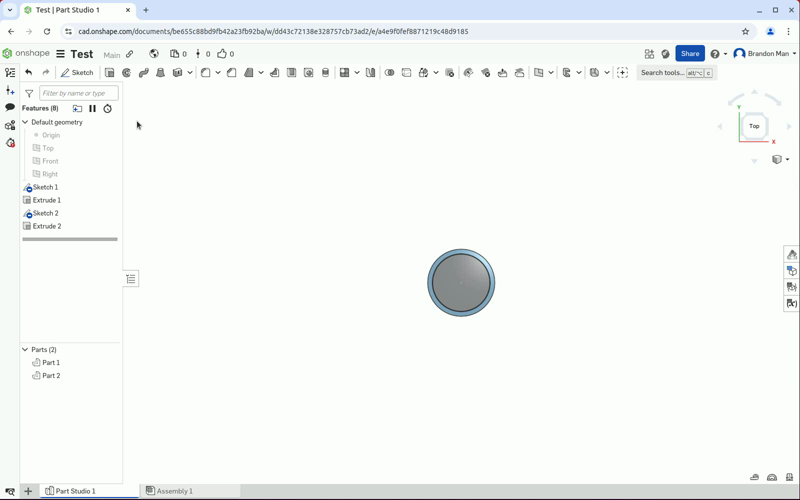
key(shift+h)
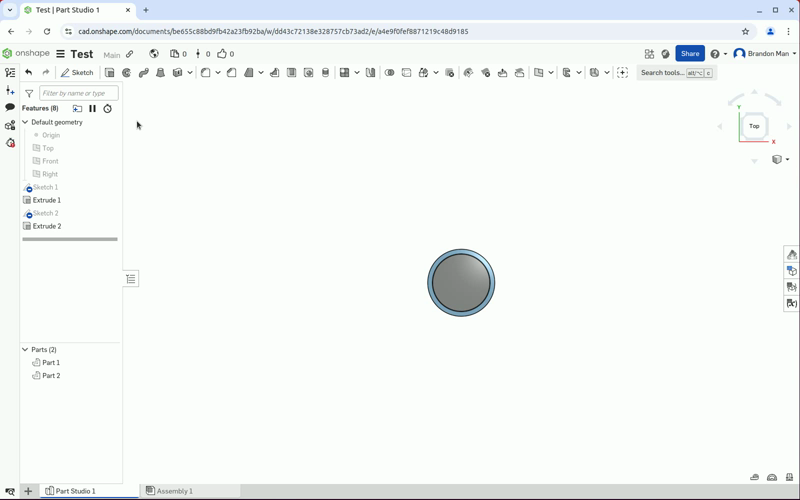
mouse_move(73, 189)
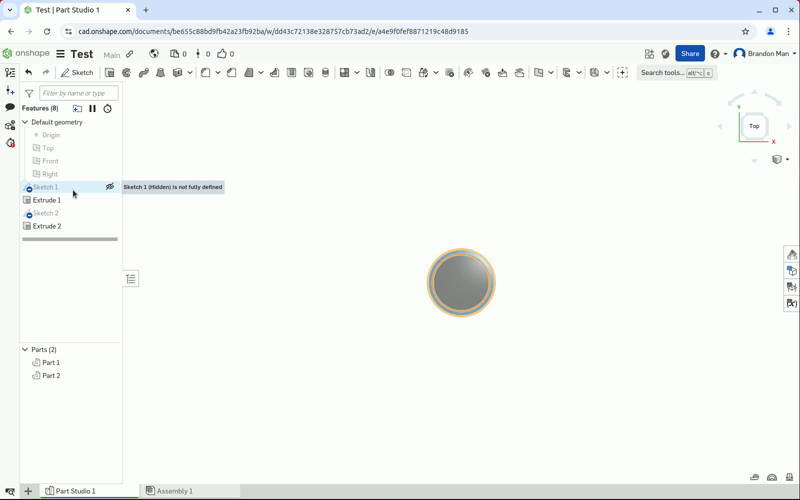
click(73, 189)
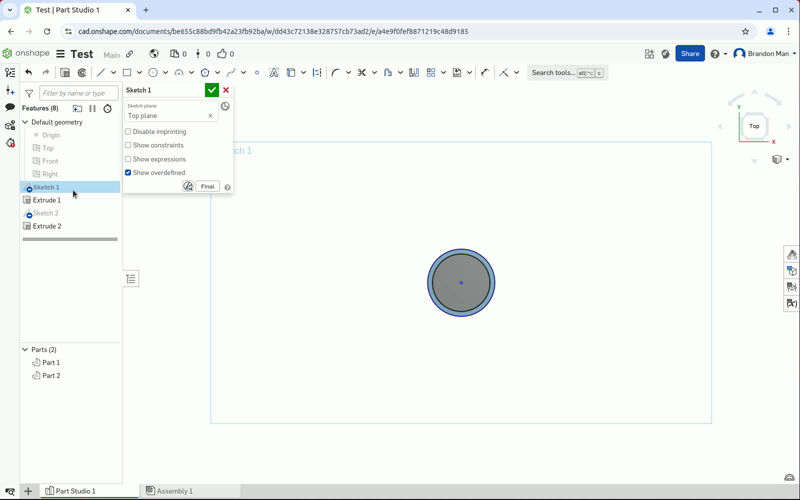
mouse_move(229, 92)
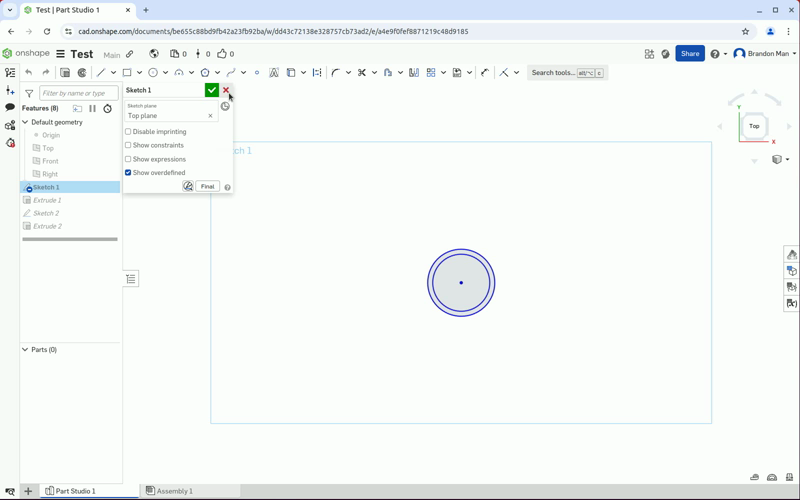
click(229, 92)
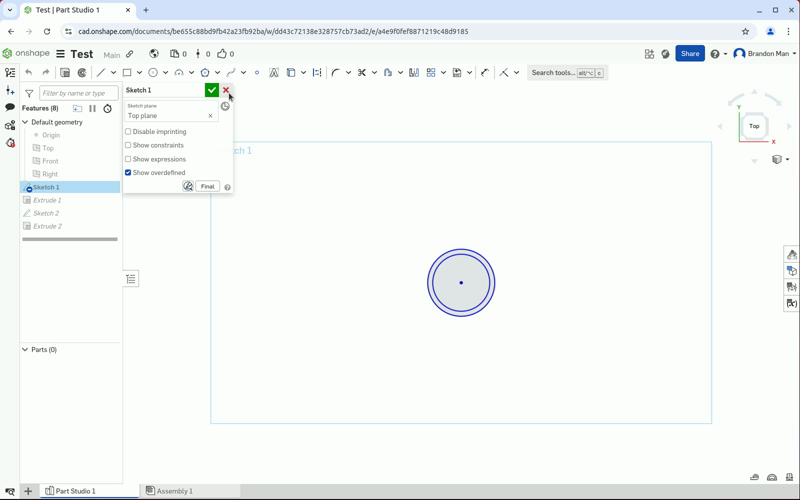
key(shift+s)
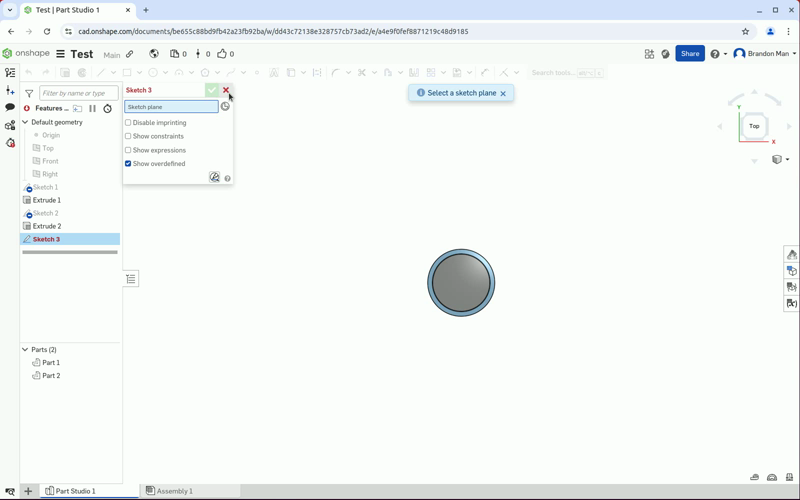
mouse_move(73, 150)
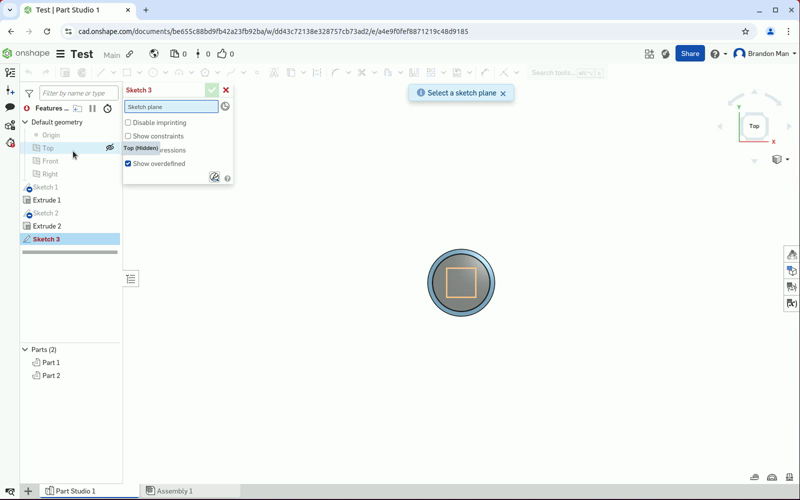
click(73, 150)
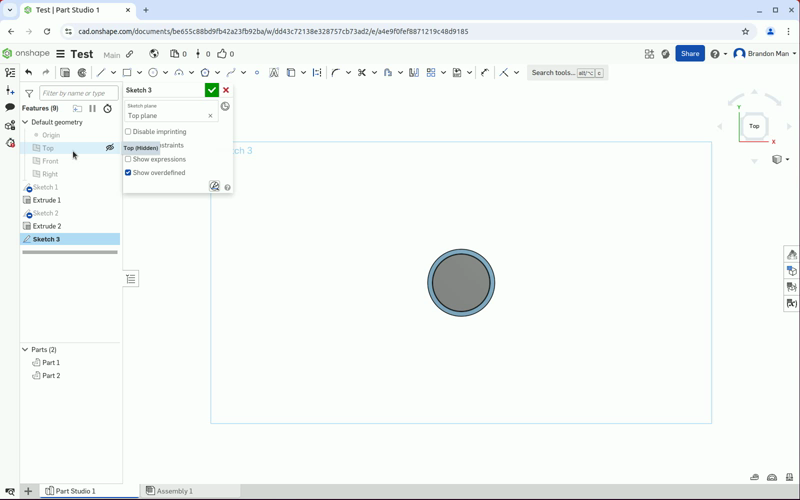
mouse_move(73, 352)
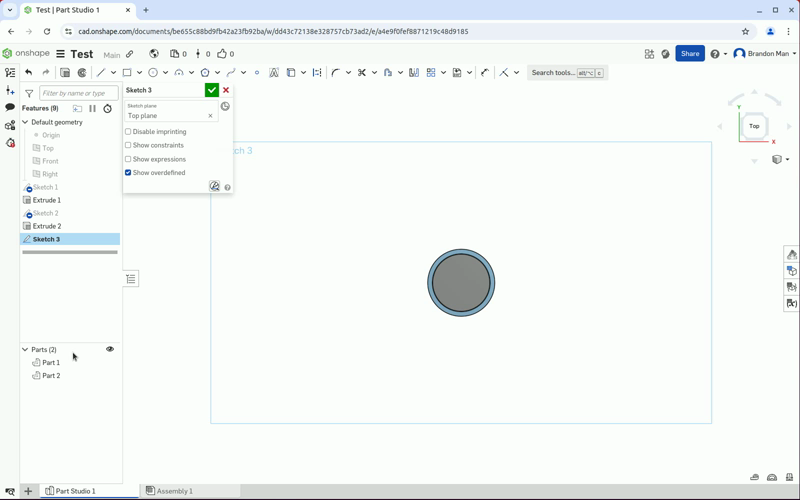
key(y)
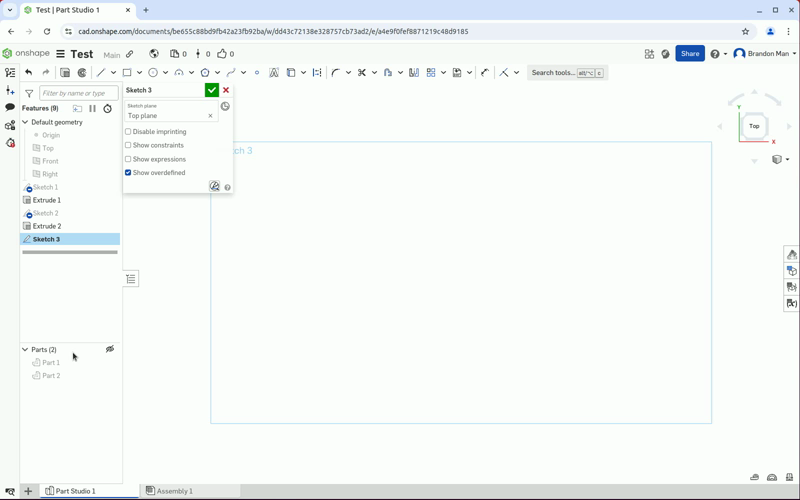
key(c)
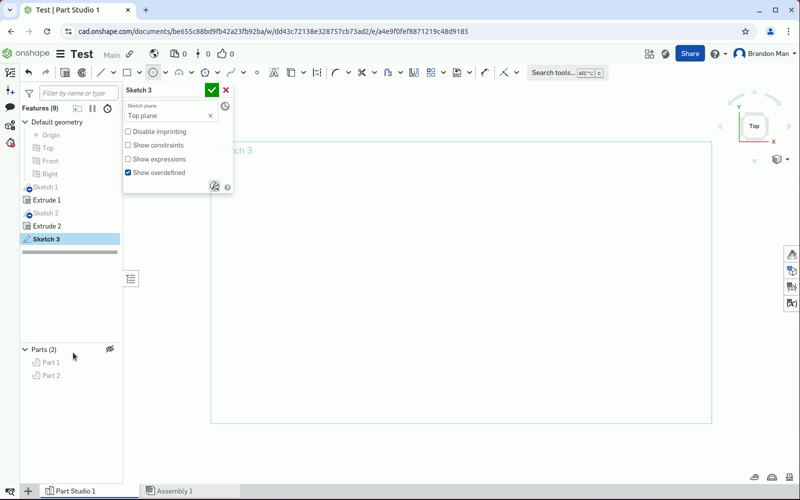
key_down(shift)
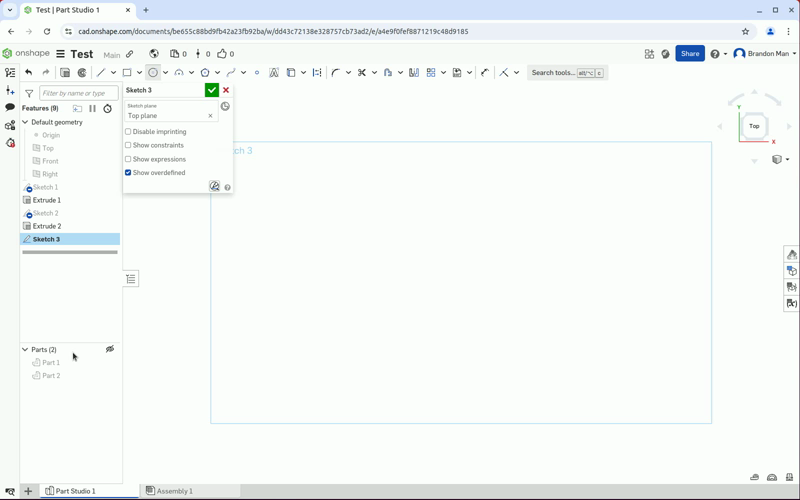
mouse_move(461, 282)
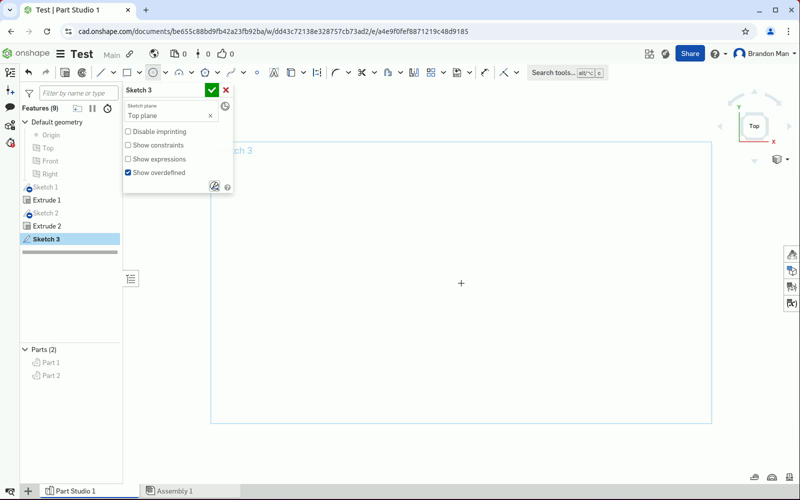
click(461, 282)
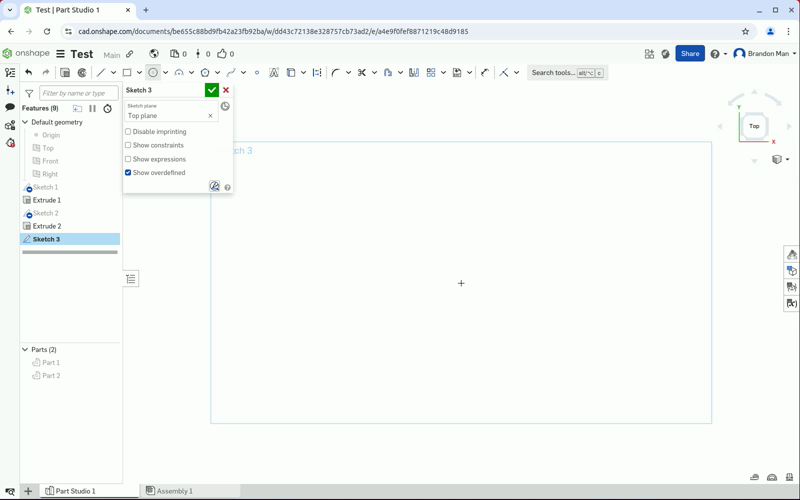
key_up(shift)
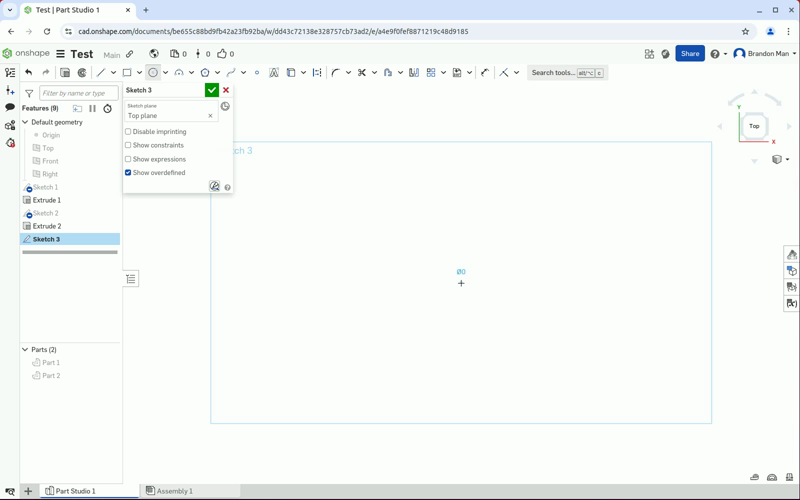
mouse_move(490, 282)
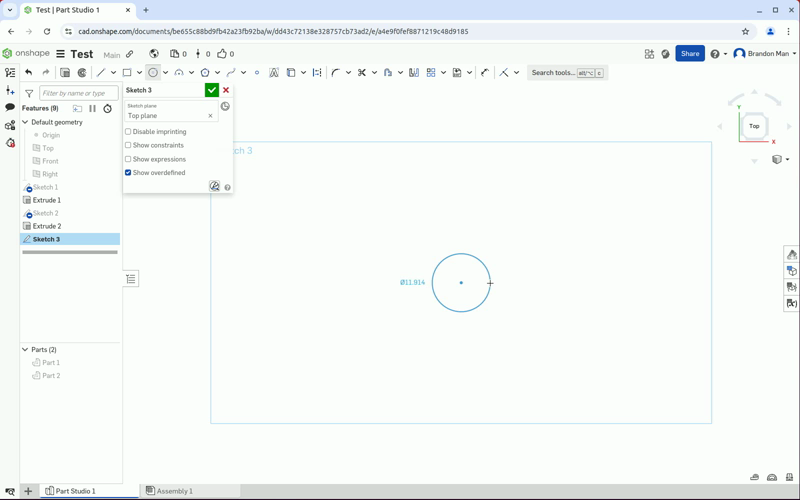
click(490, 282)
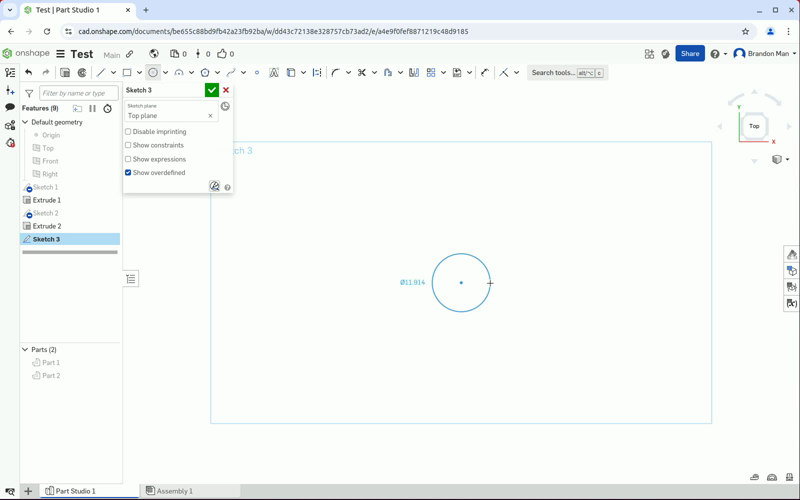
key(esc)
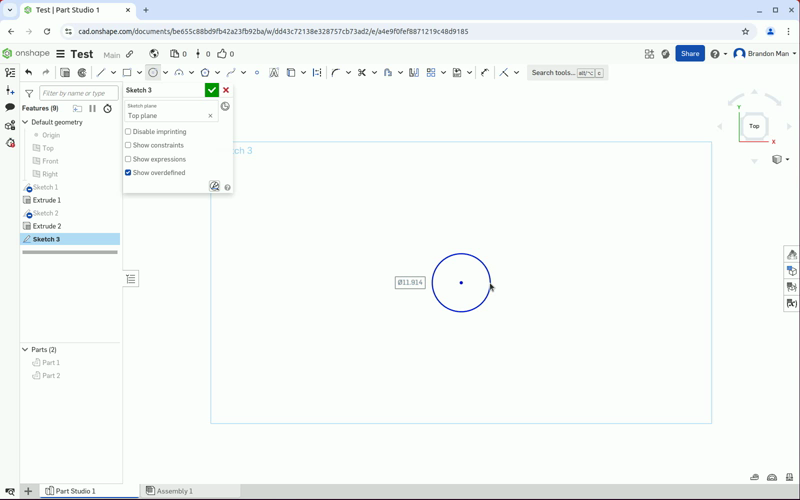
mouse_move(456, 288)
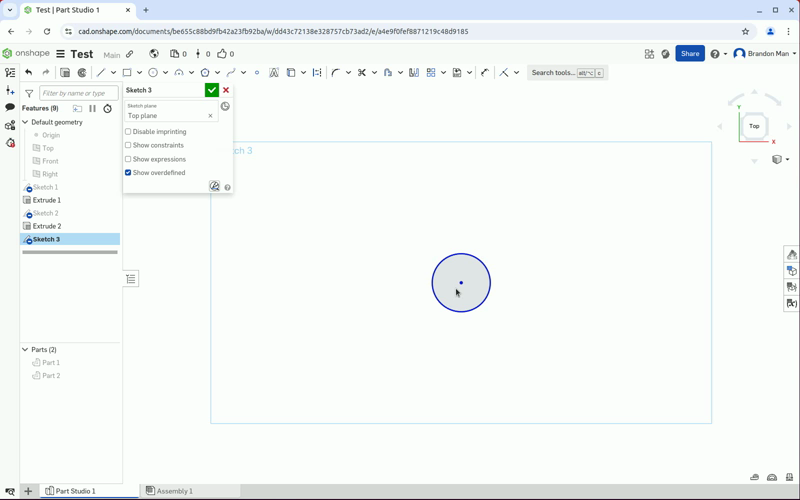
click(456, 288)
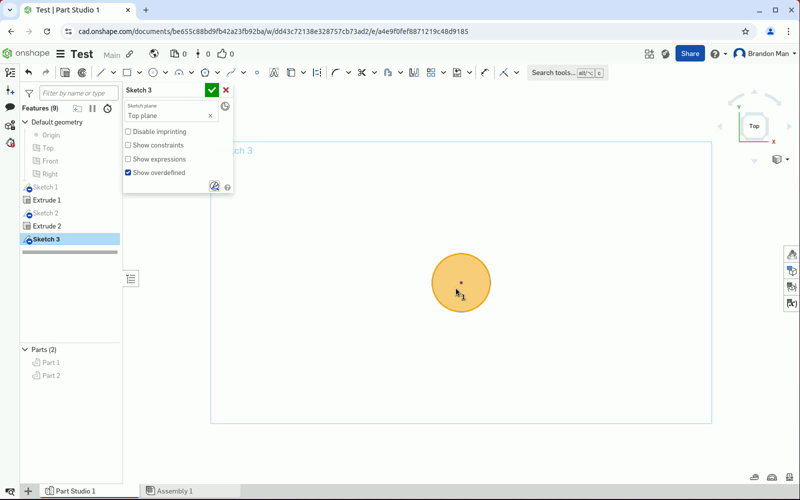
mouse_move(73, 352)
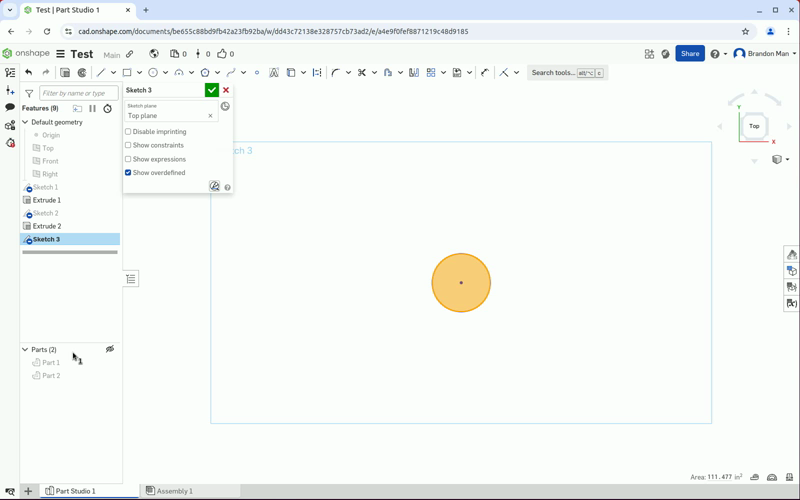
key(shift+y)
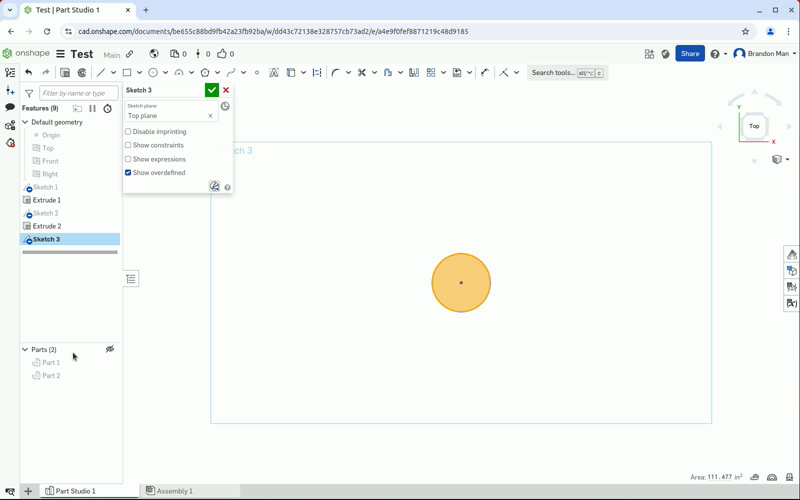
key(shift+e)
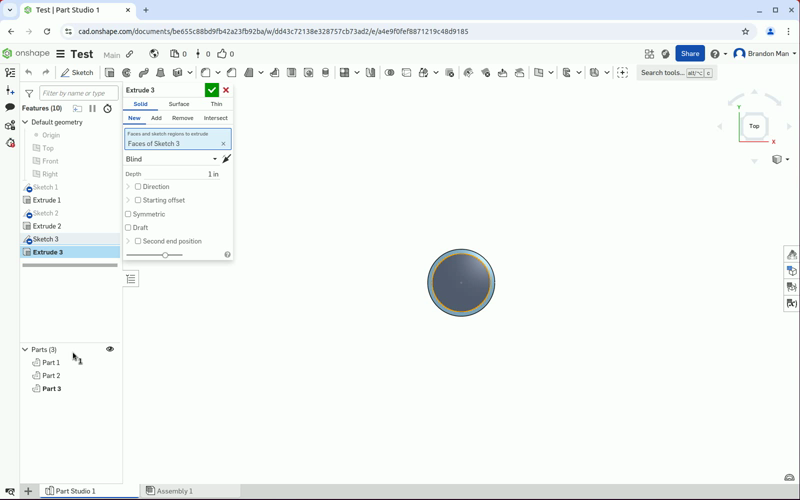
mouse_move(143, 106)
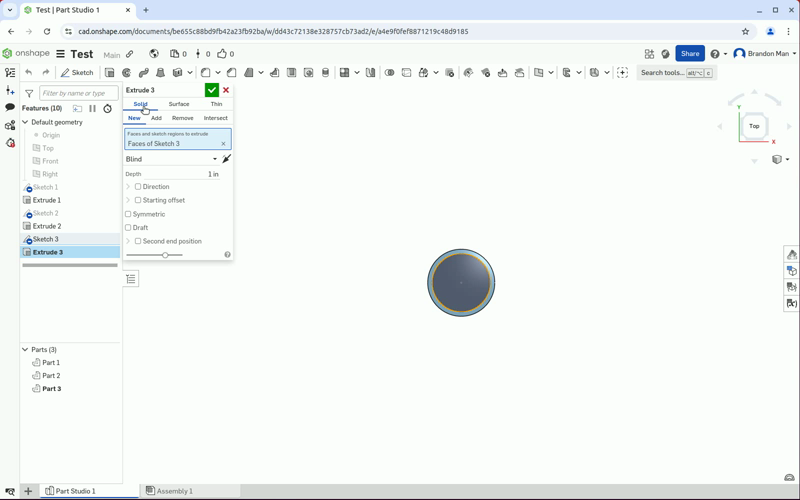
click(143, 106)
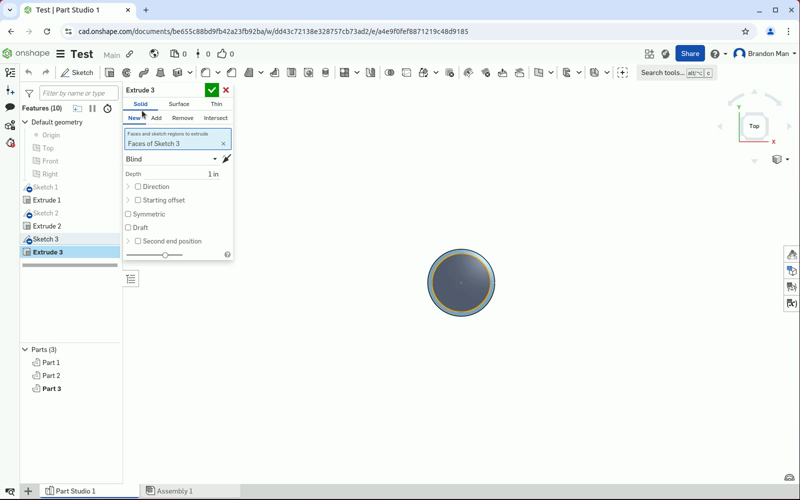
mouse_move(137, 120)
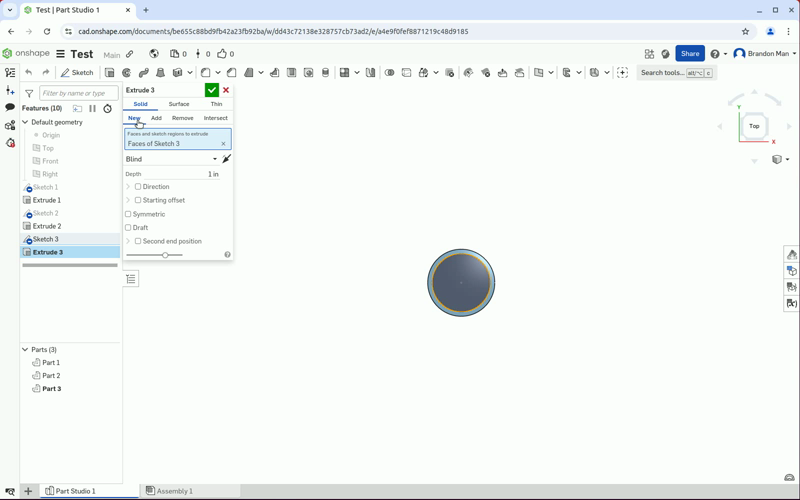
click(137, 120)
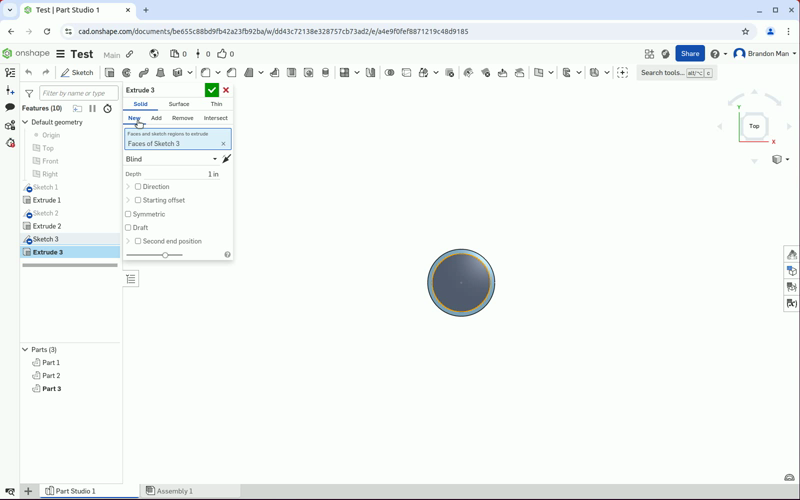
key(tab, 4)
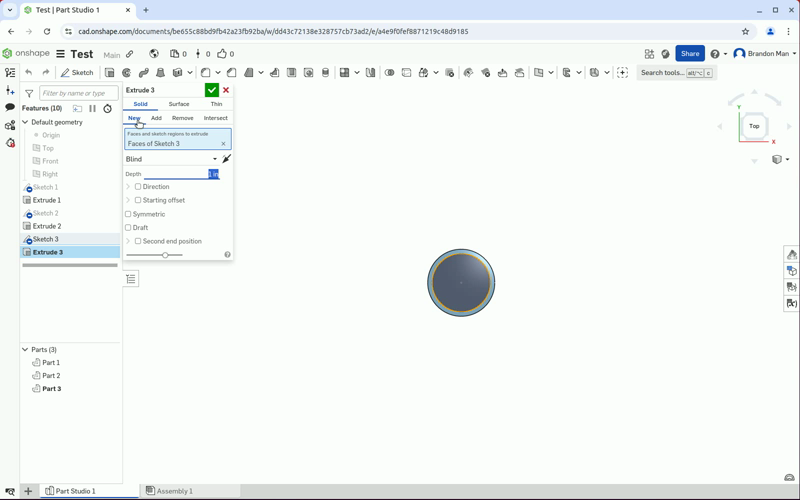
text(23.108)
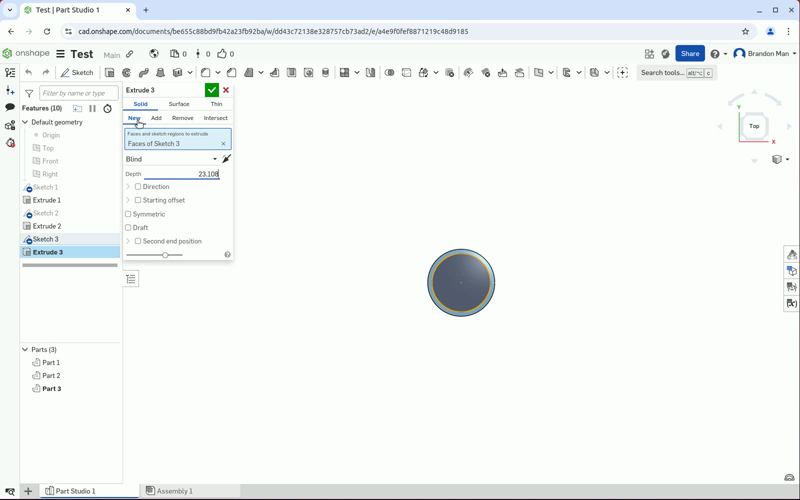
key(enter)
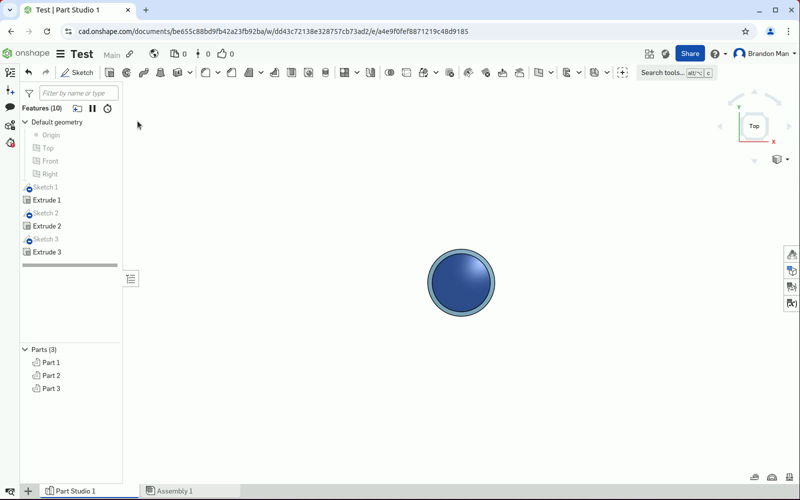
key(shift+h)
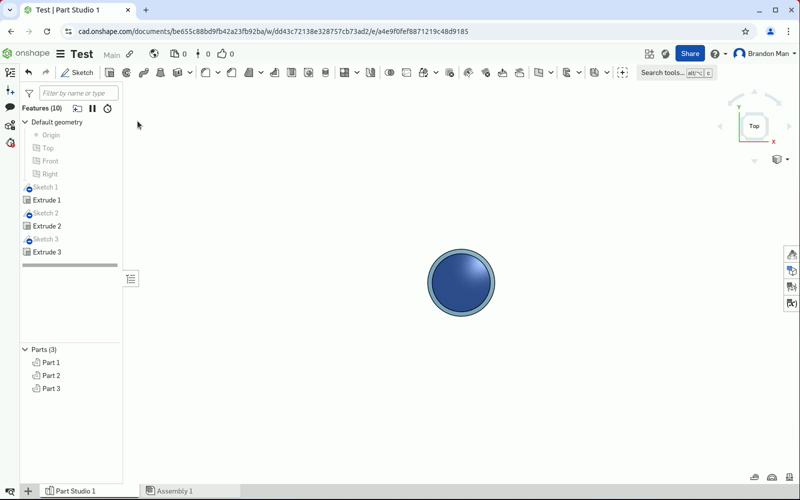
key(shift+h)
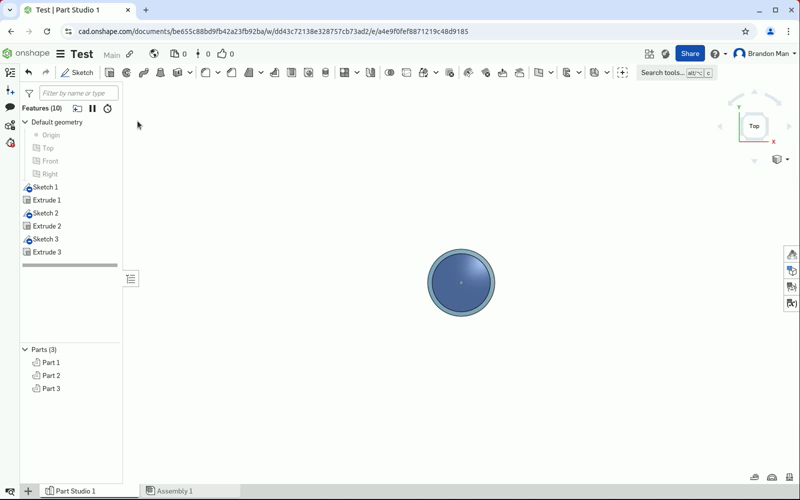
key(shift+7)
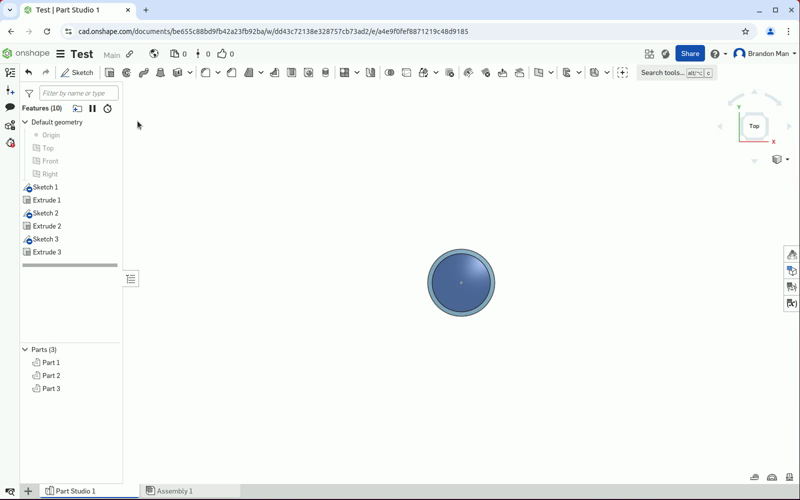
key(up, 3)
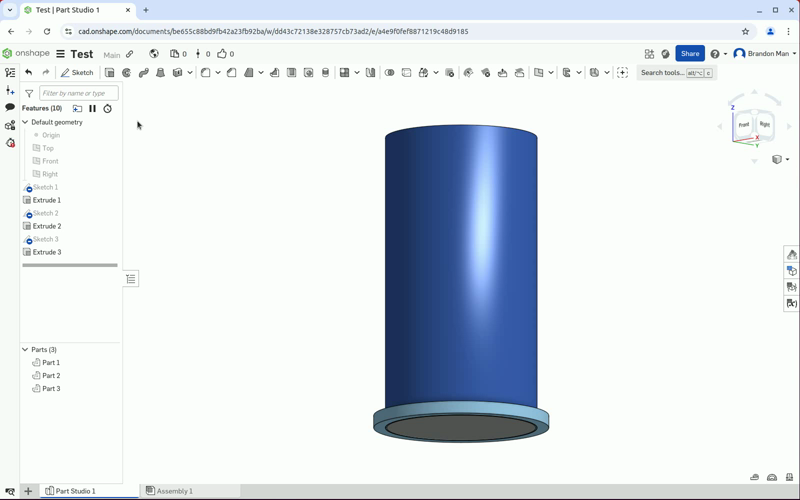
key(left, 3)
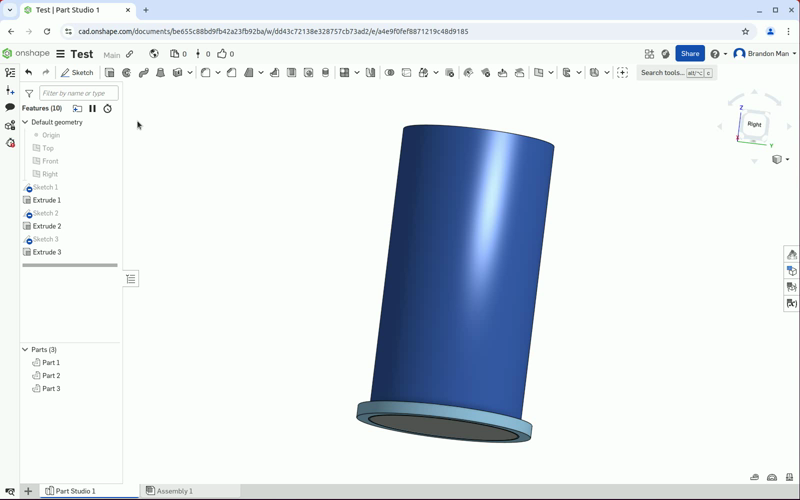
key(right, 3)
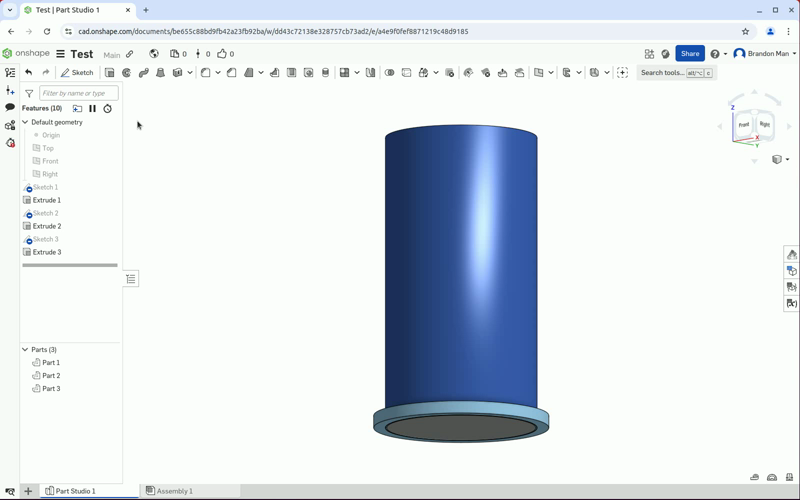
key(down, 3)
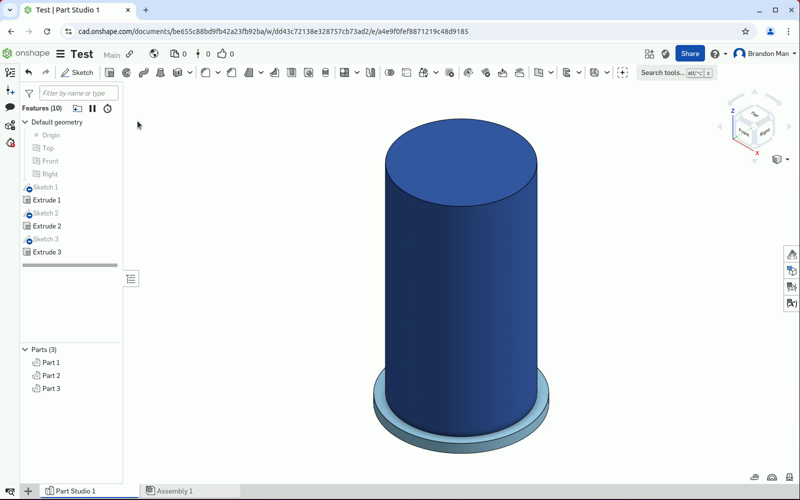
mouse_move(73, 189)
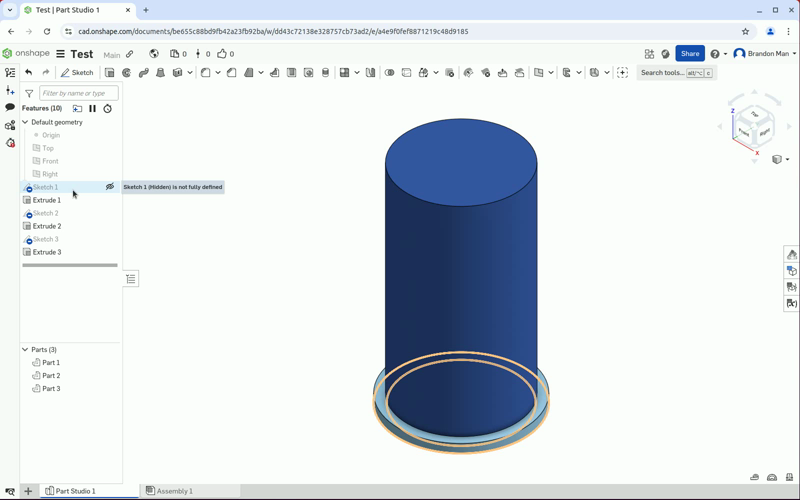
click(73, 189)